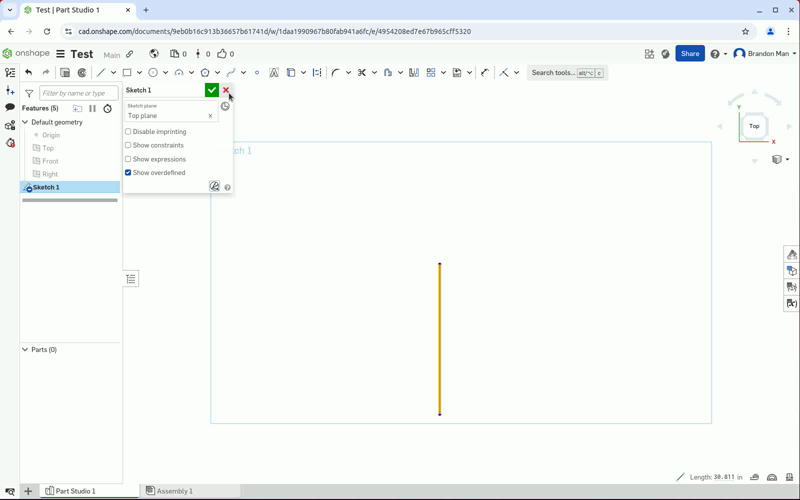
key(shift+h)
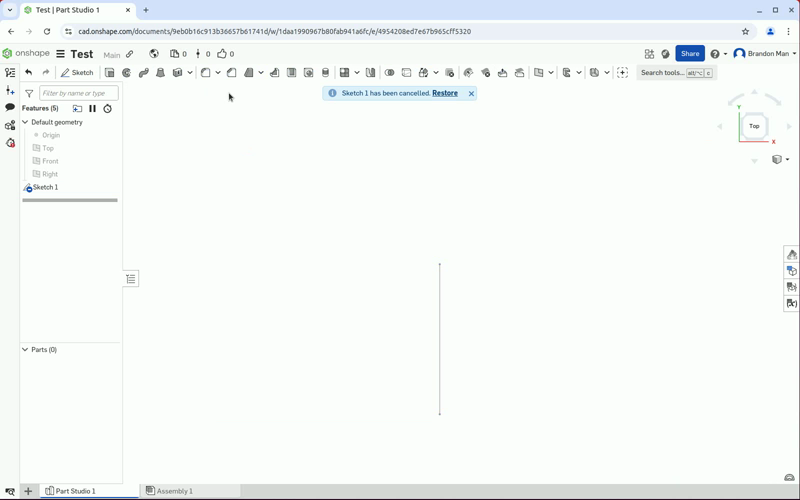
key(shift+s)
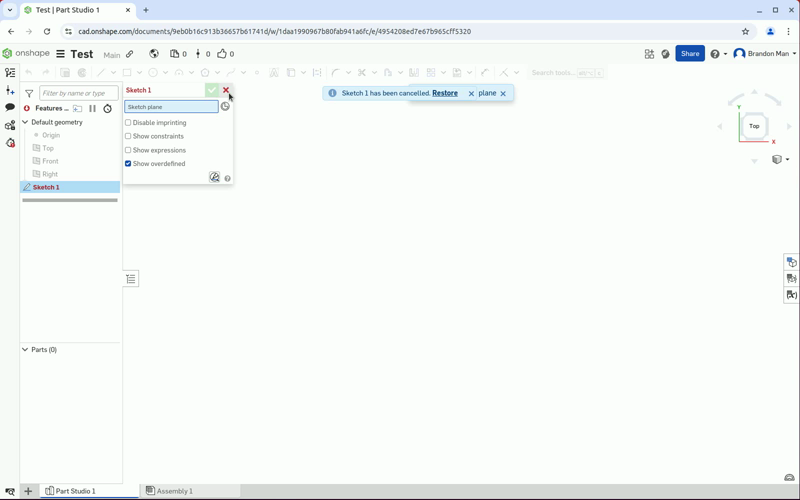
mouse_move(73, 150)
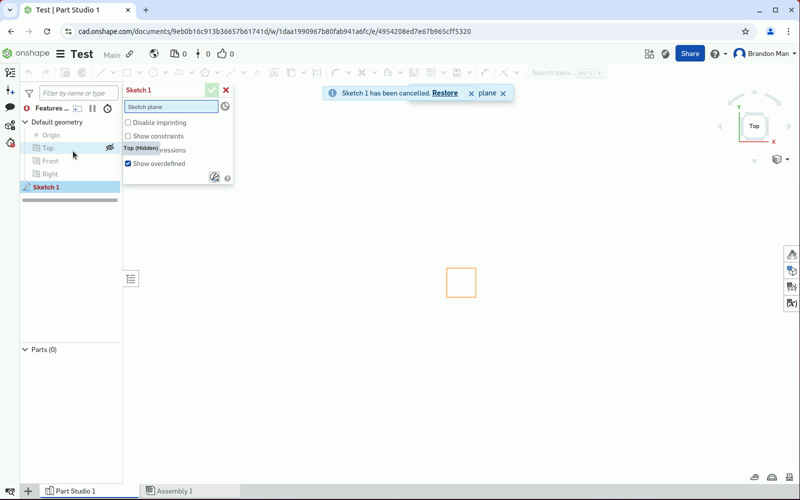
click(73, 150)
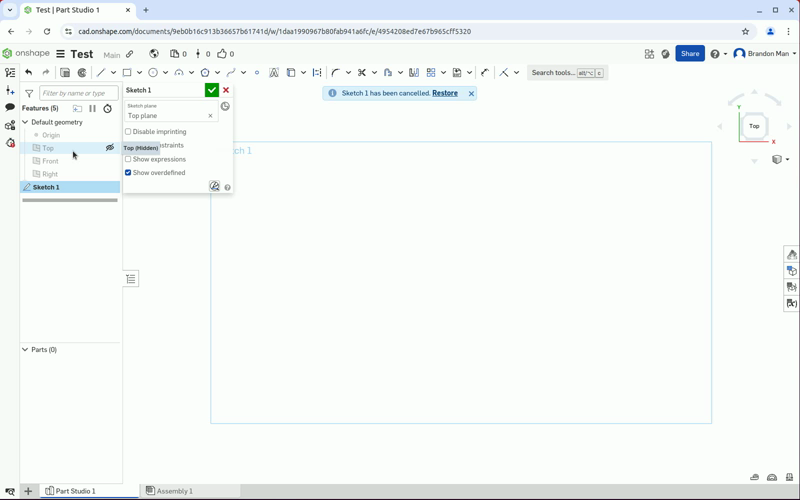
mouse_move(73, 352)
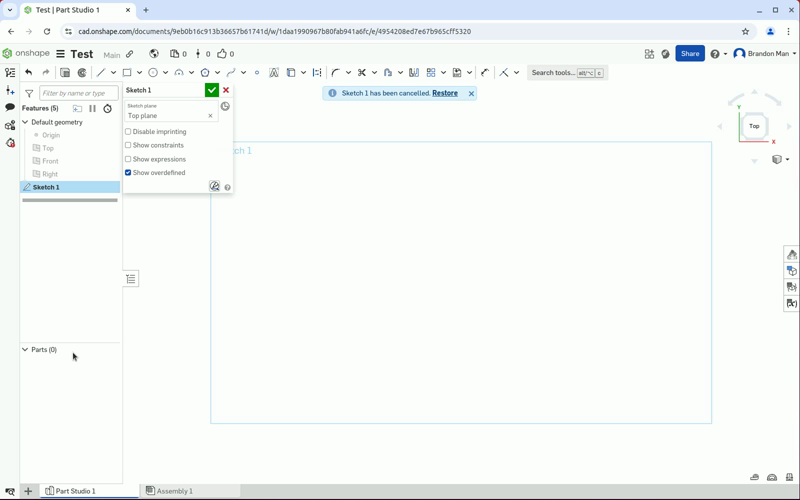
key(y)
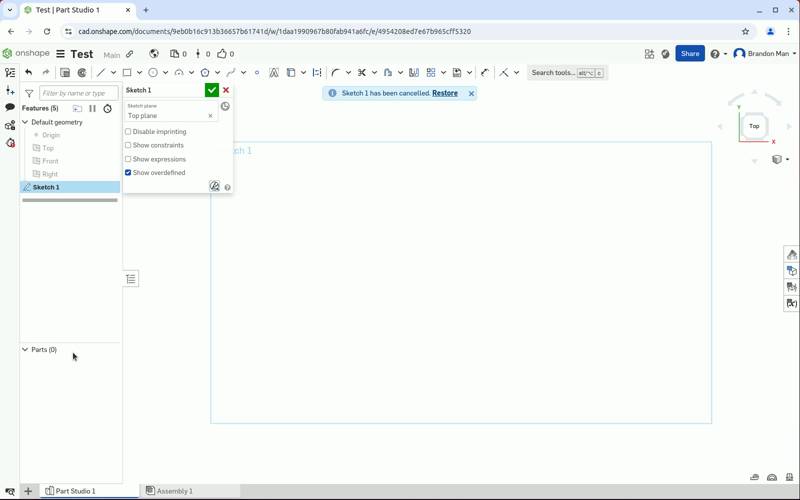
key(l)
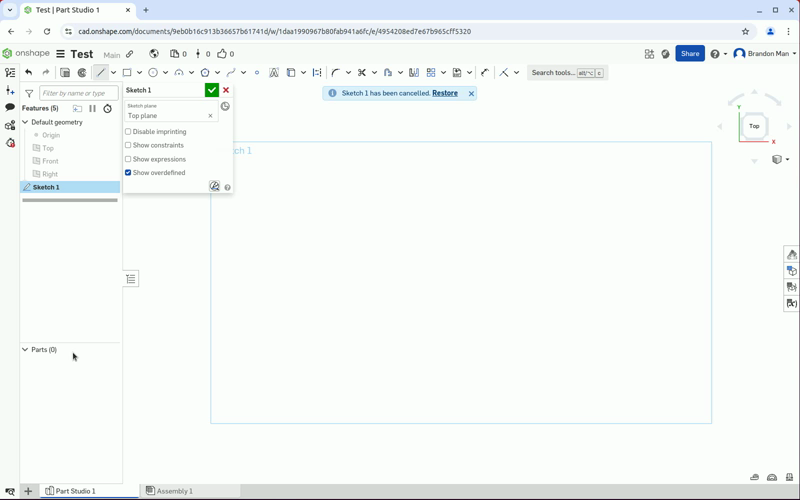
key_down(shift)
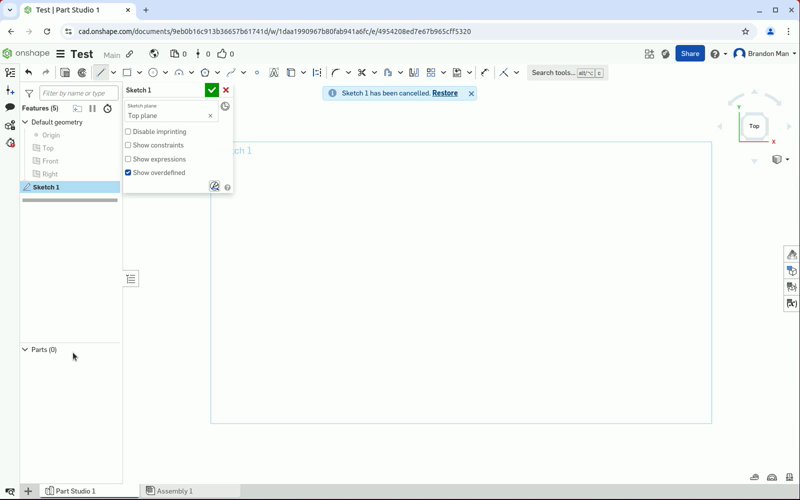
mouse_move(348, 352)
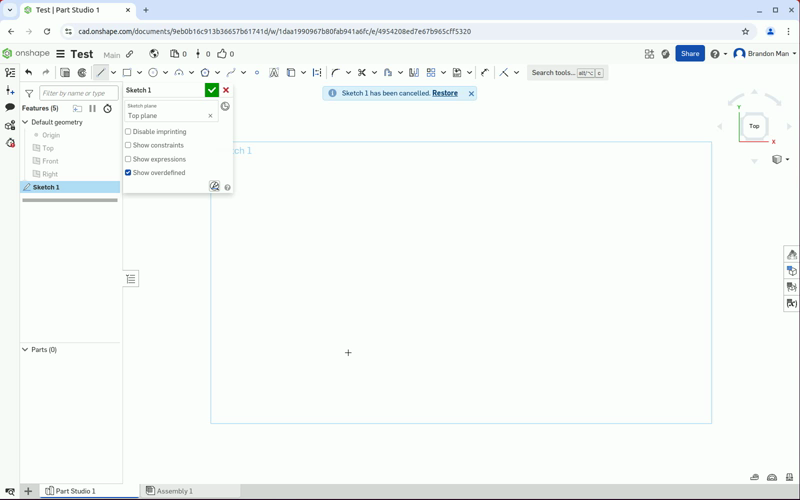
click(348, 352)
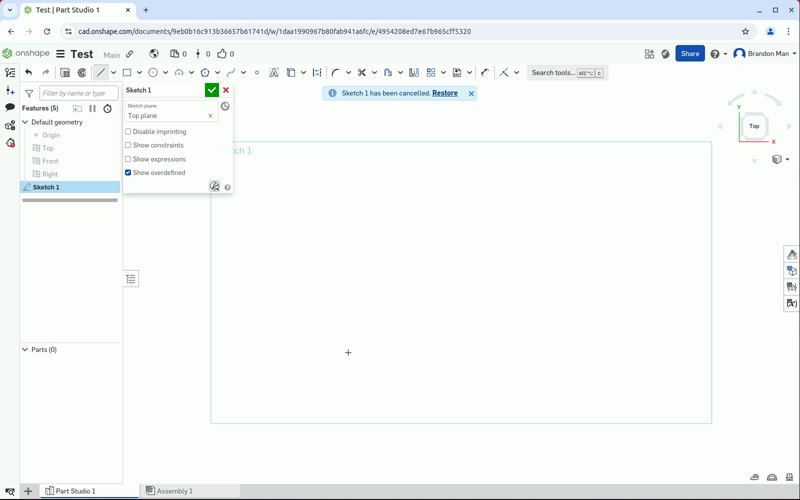
key_up(shift)
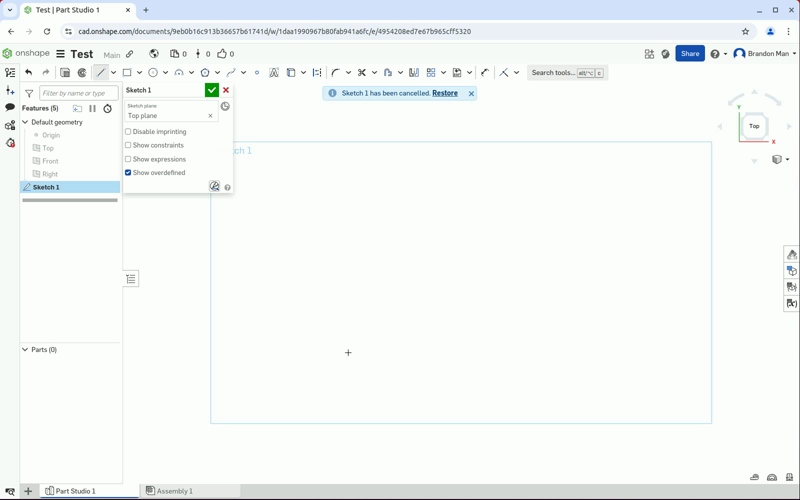
key_down(shift)
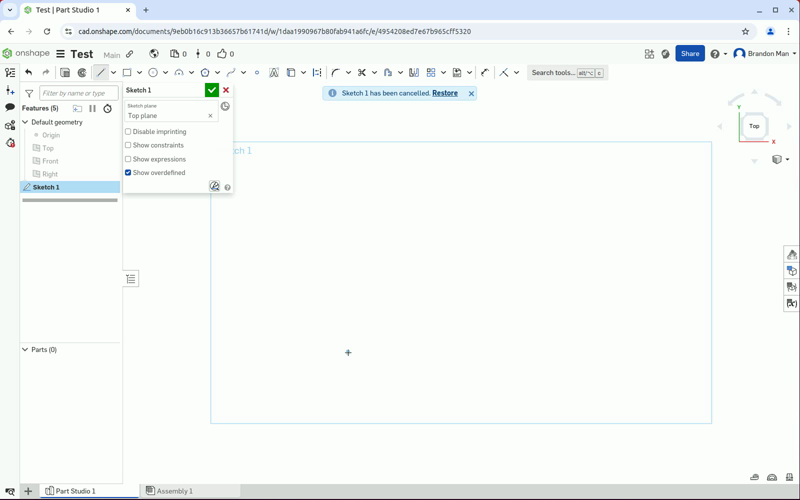
mouse_move(566, 352)
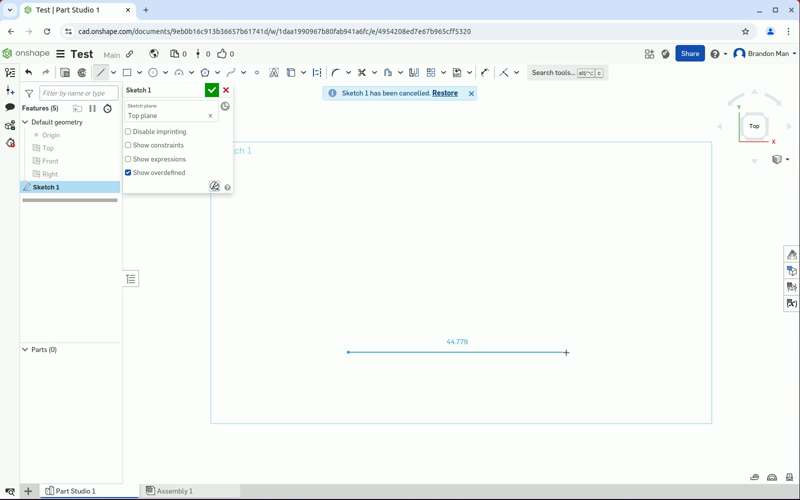
click(566, 352)
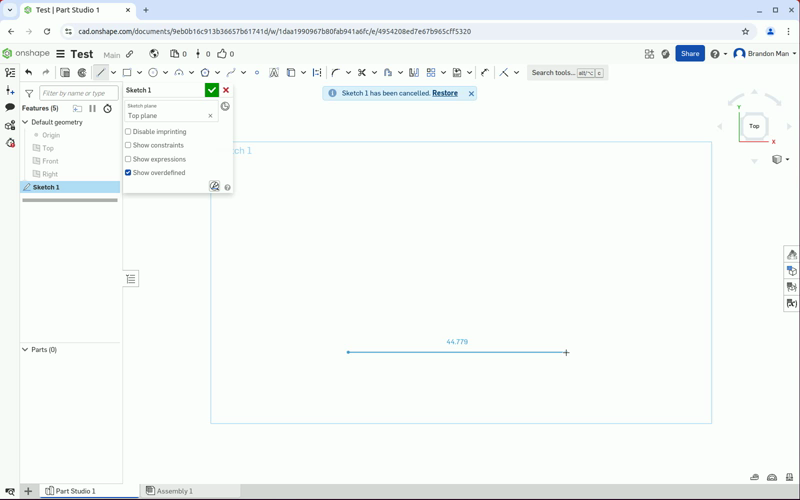
key_up(shift)
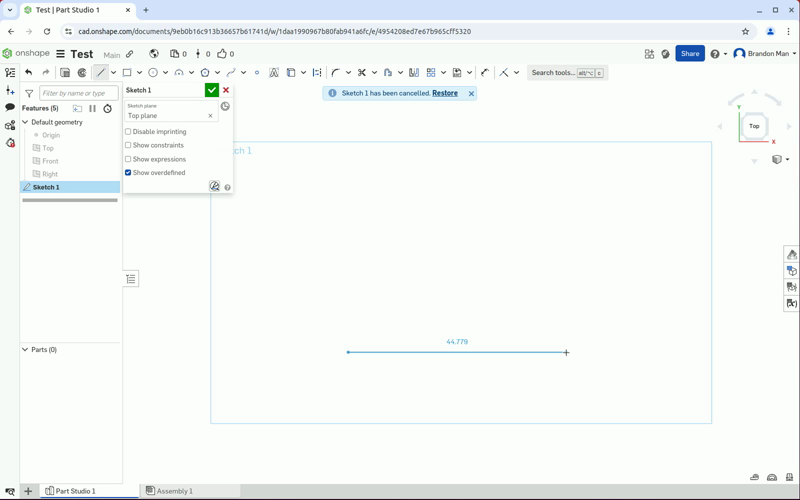
key_down(shift)
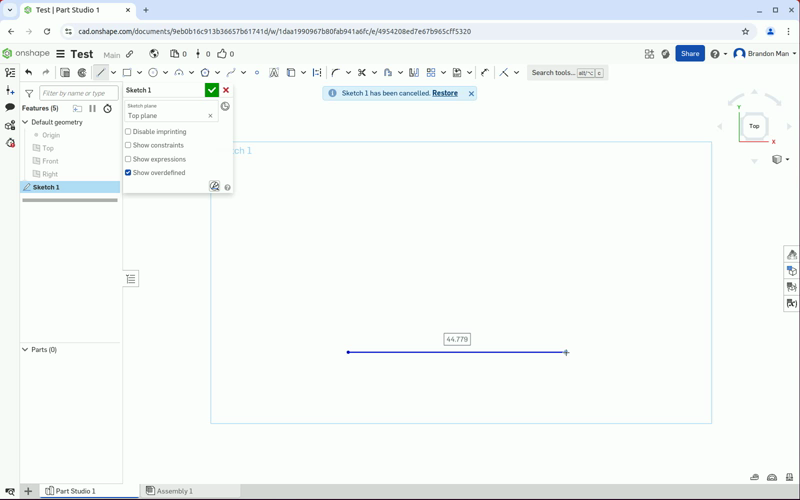
mouse_move(566, 205)
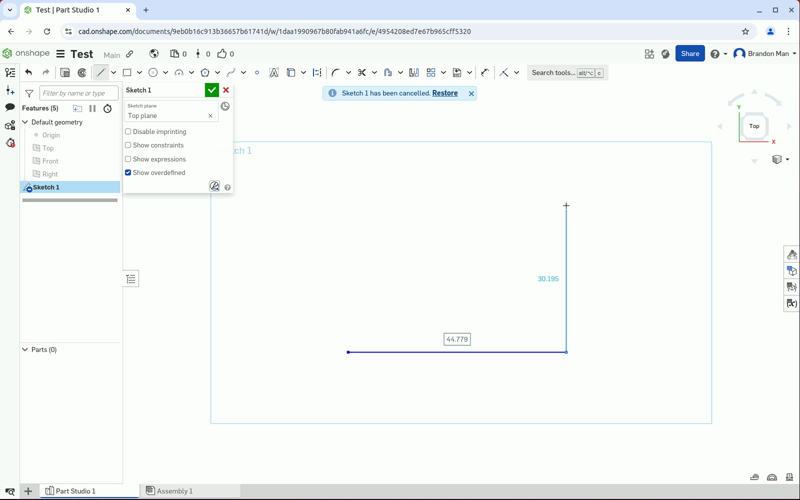
click(566, 205)
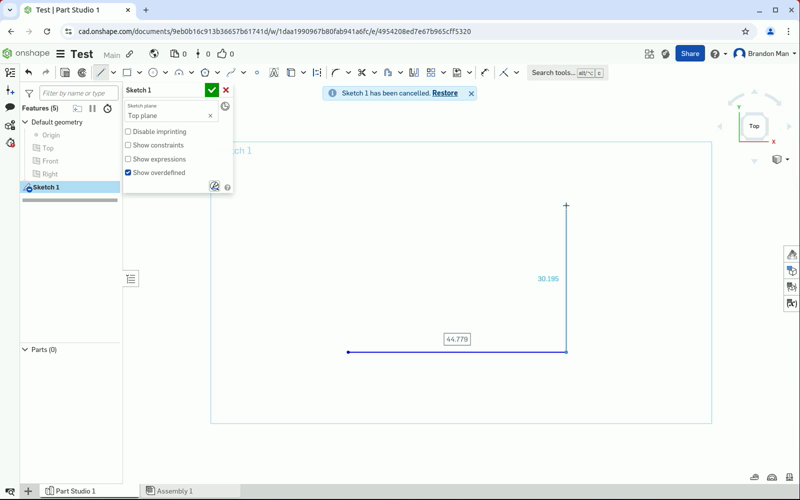
key_up(shift)
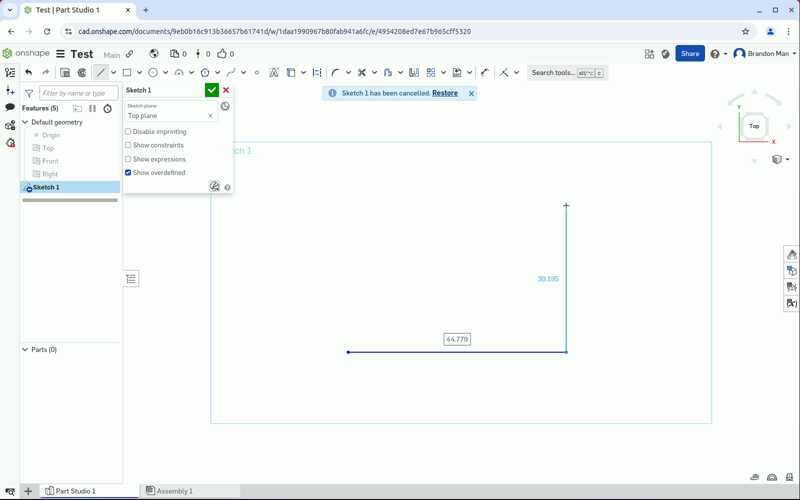
key_down(shift)
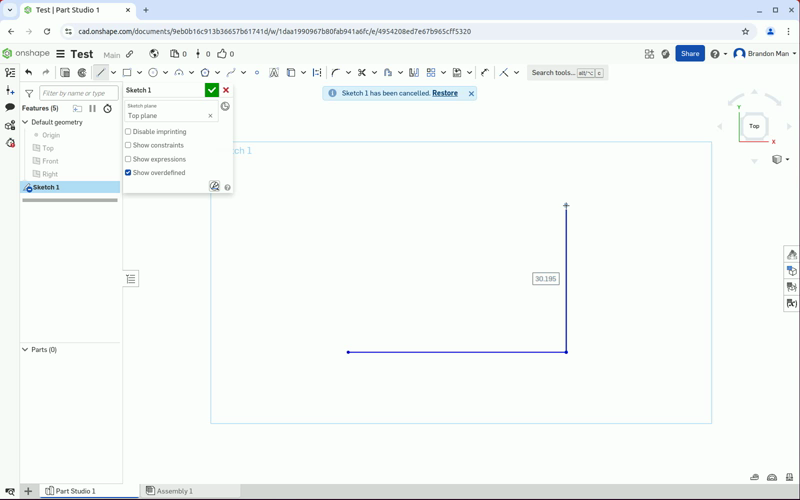
mouse_move(348, 205)
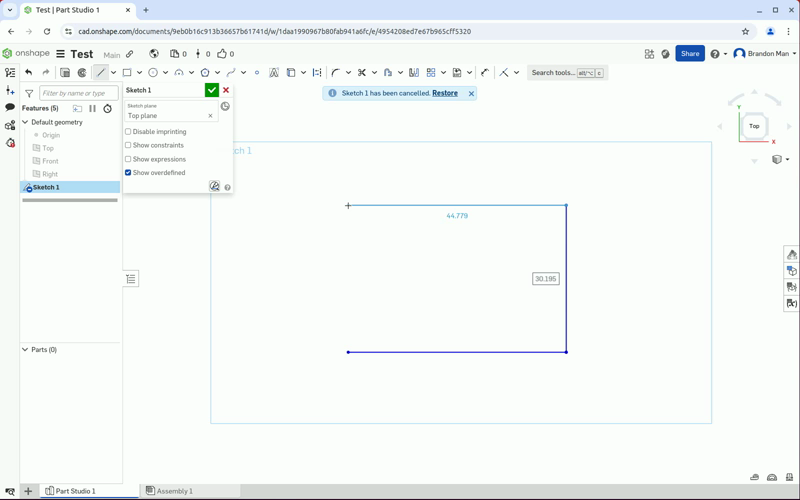
click(348, 205)
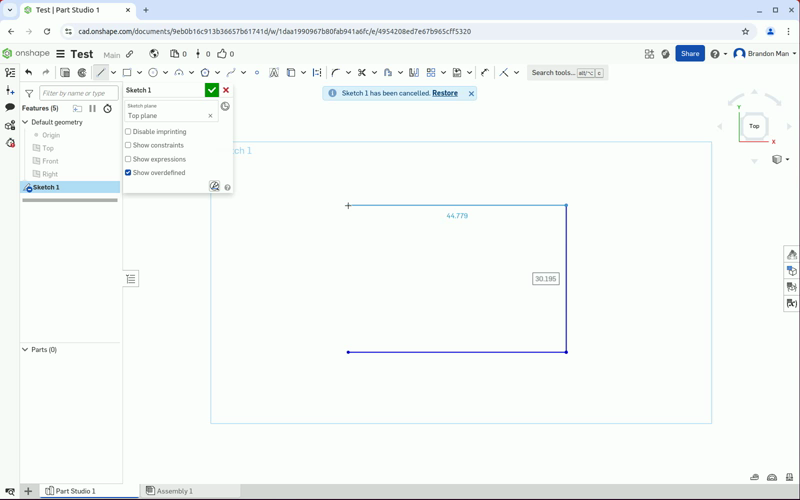
key_up(shift)
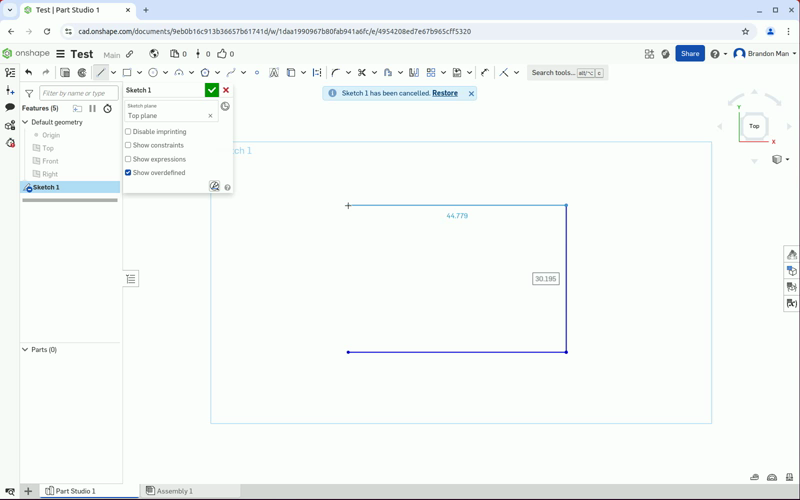
key_down(shift)
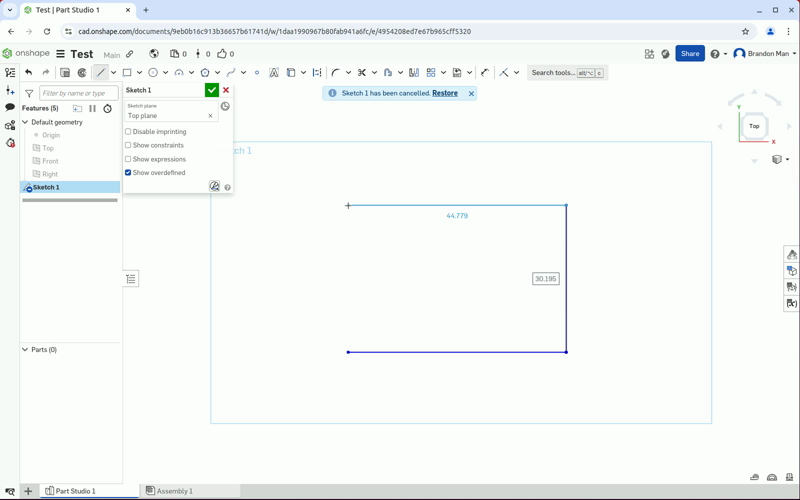
mouse_move(348, 352)
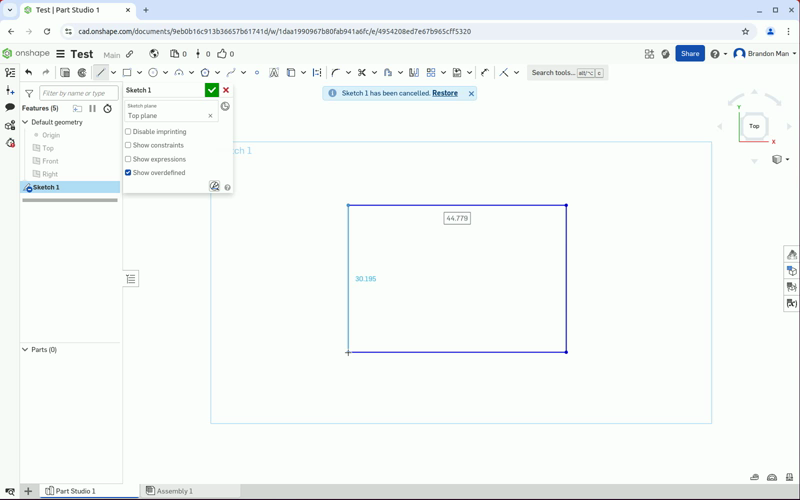
key_up(shift)
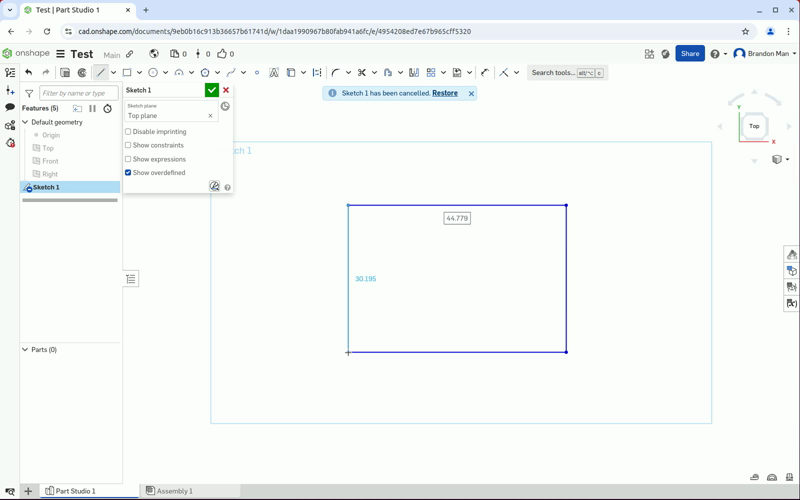
click(348, 352)
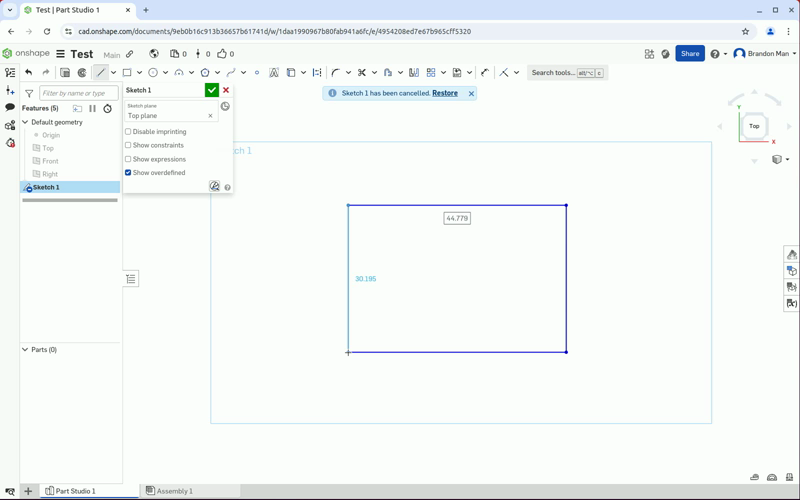
key(esc)
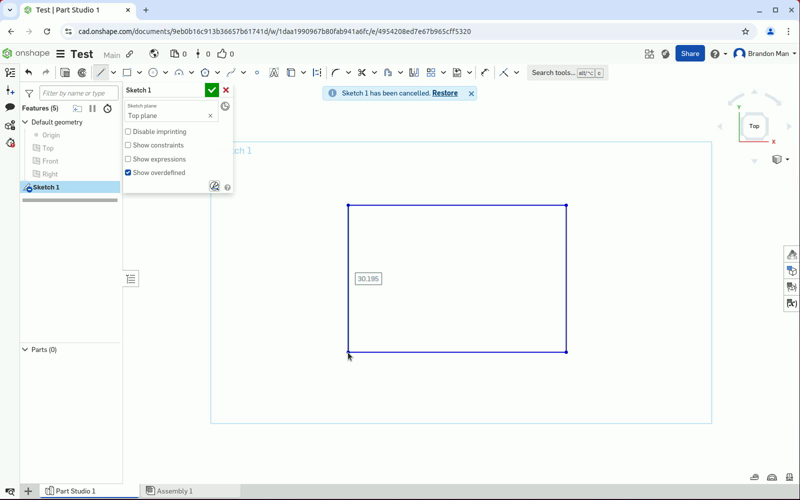
mouse_move(431, 254)
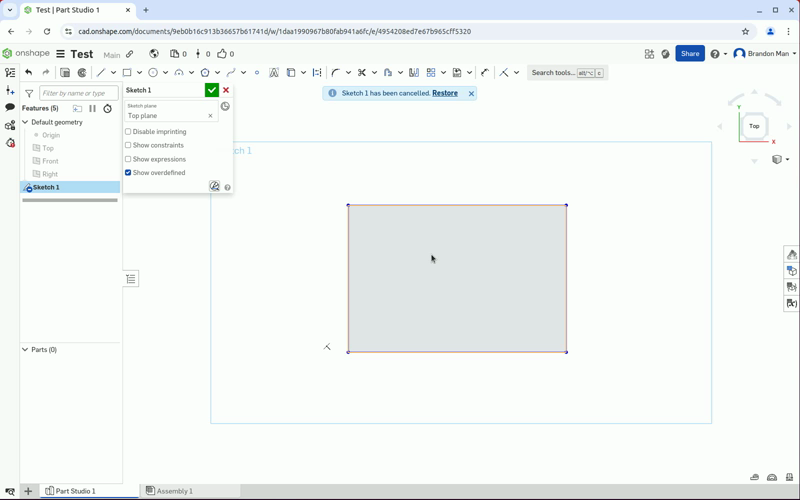
click(431, 254)
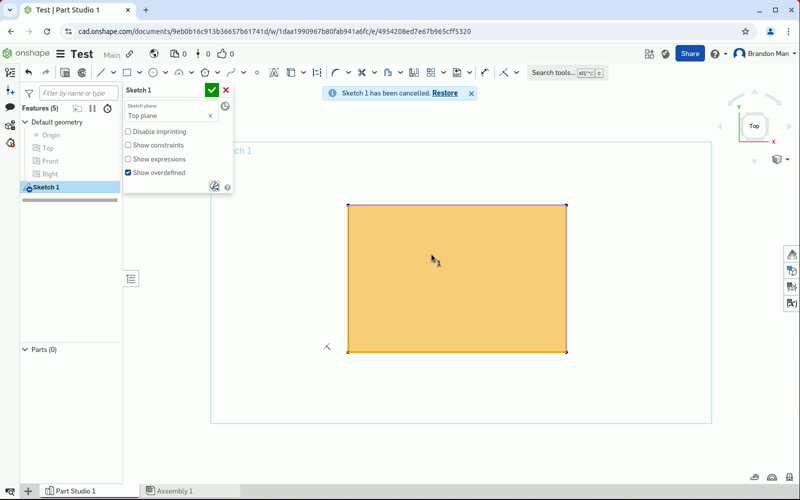
mouse_move(73, 352)
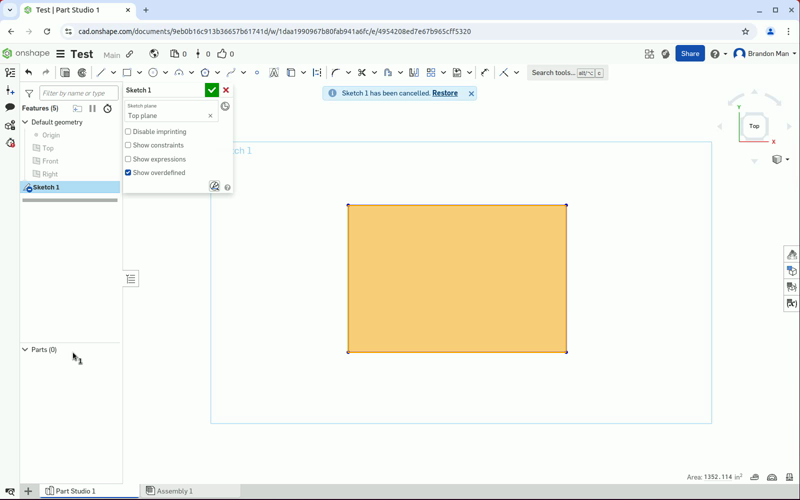
key(shift+y)
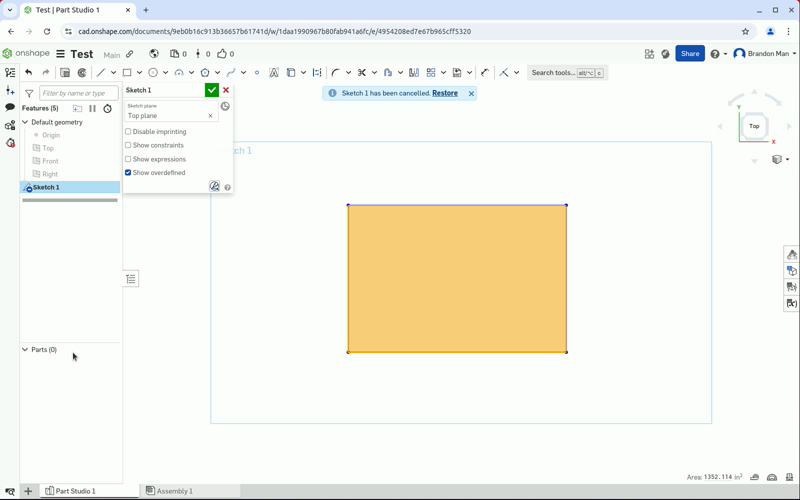
key(shift+e)
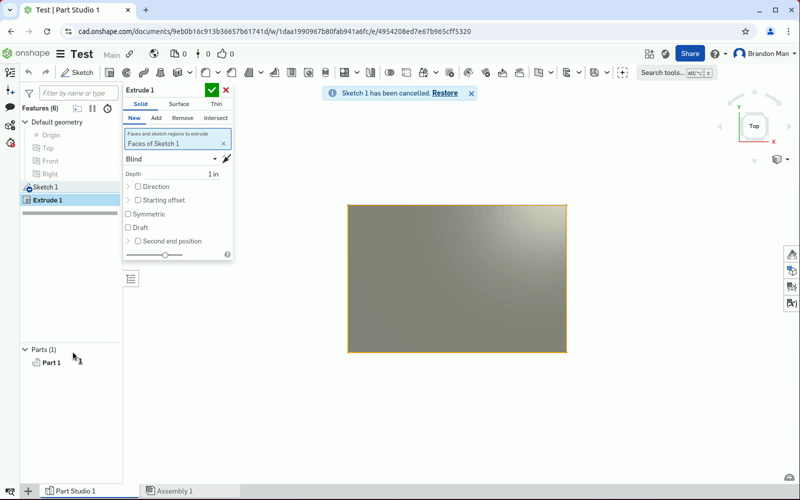
mouse_move(143, 106)
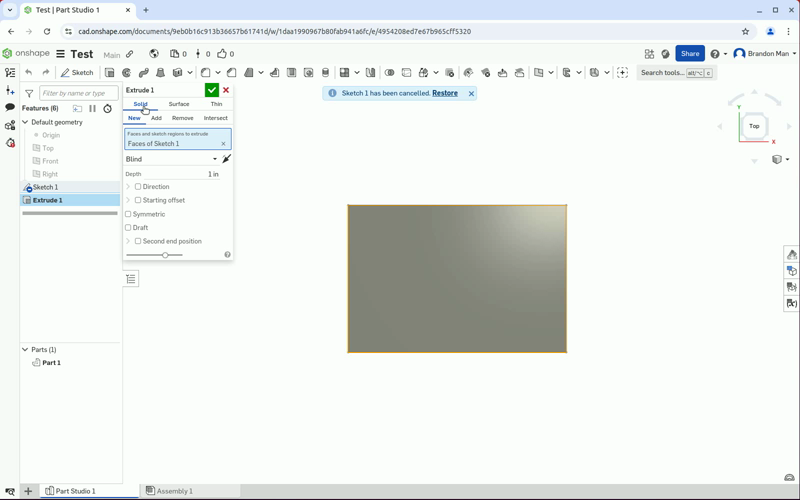
click(143, 106)
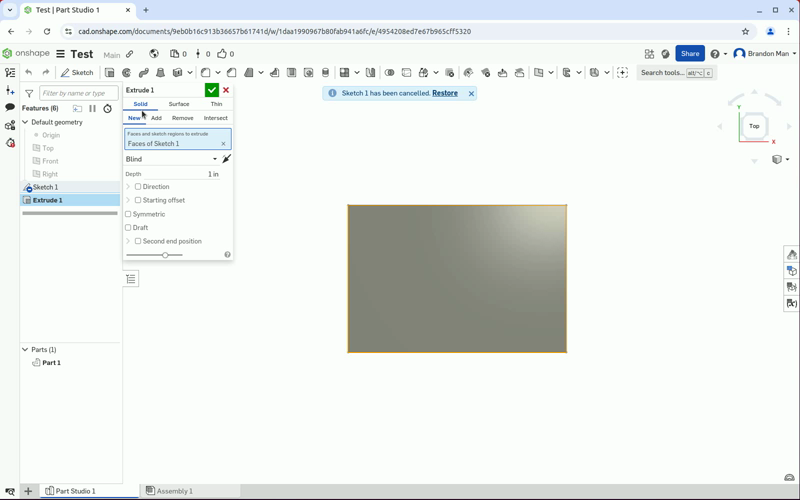
mouse_move(137, 120)
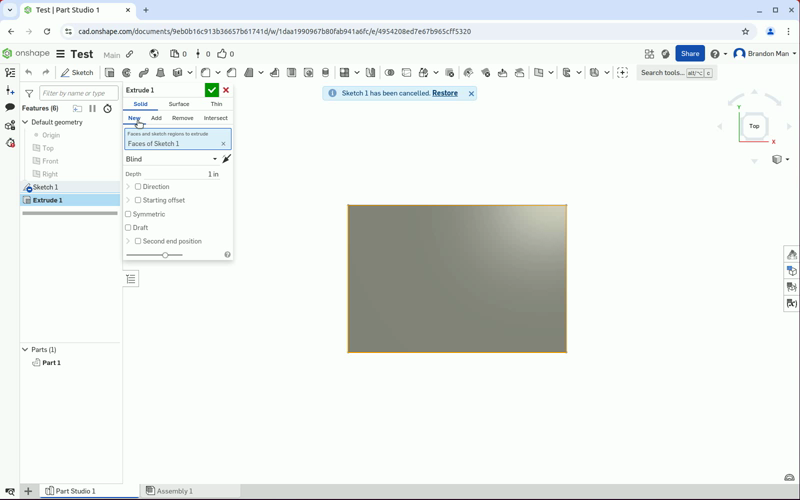
click(137, 120)
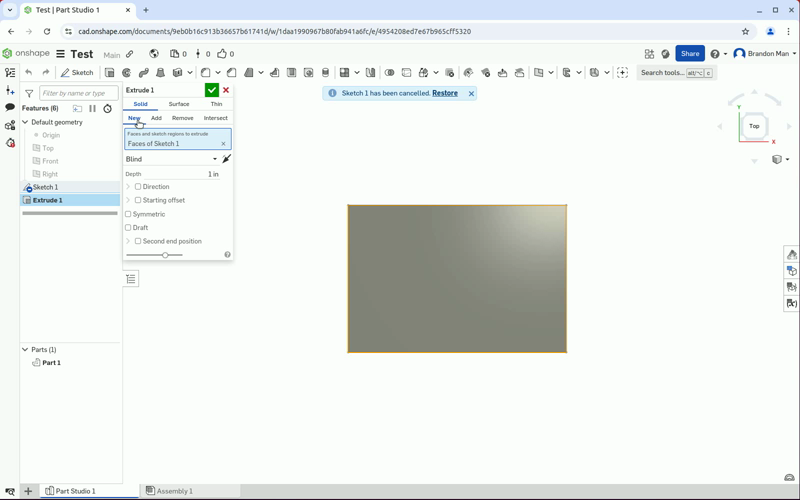
key(tab, 4)
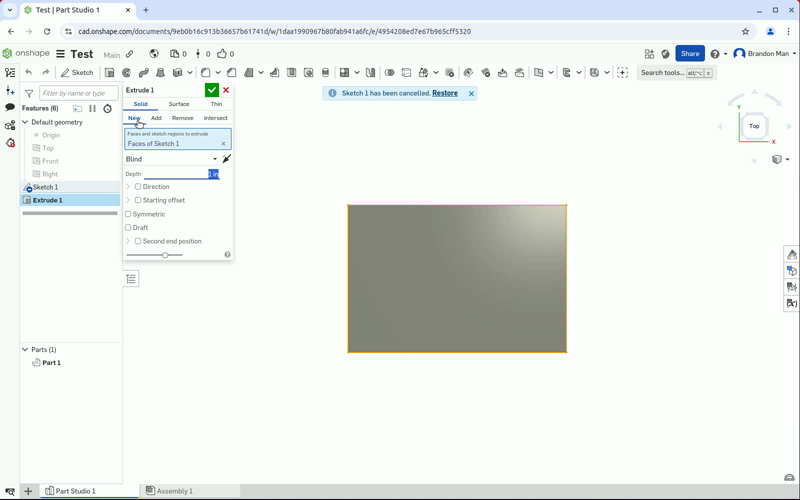
text(5.296)
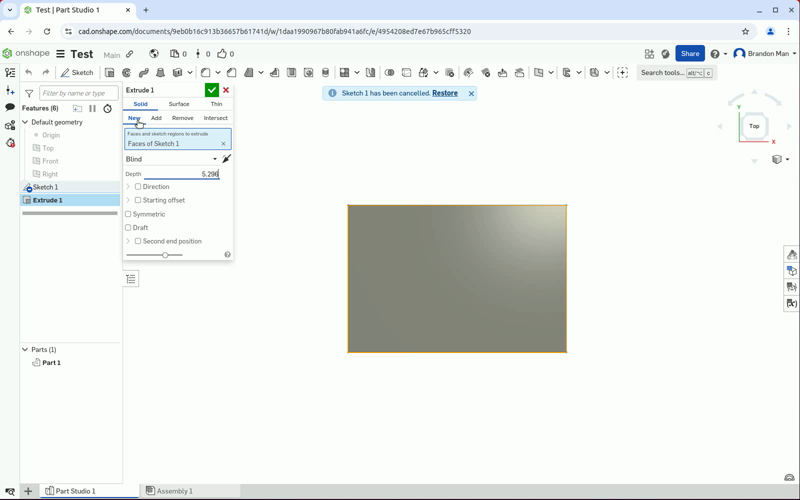
key(enter)
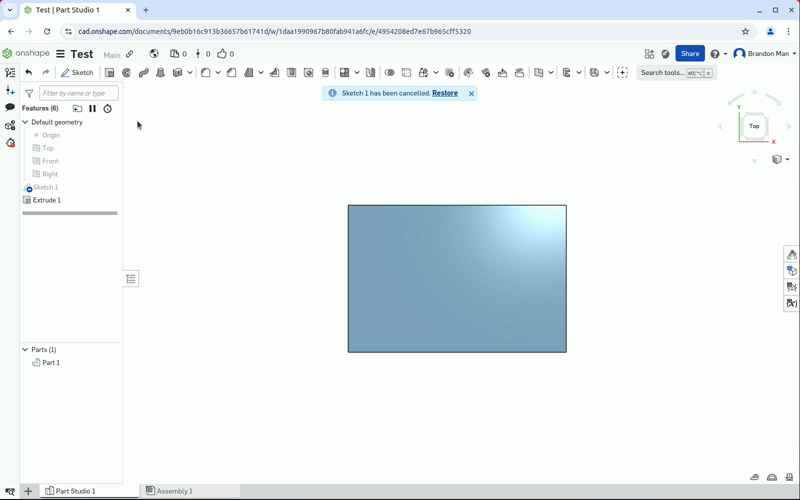
key(shift+h)
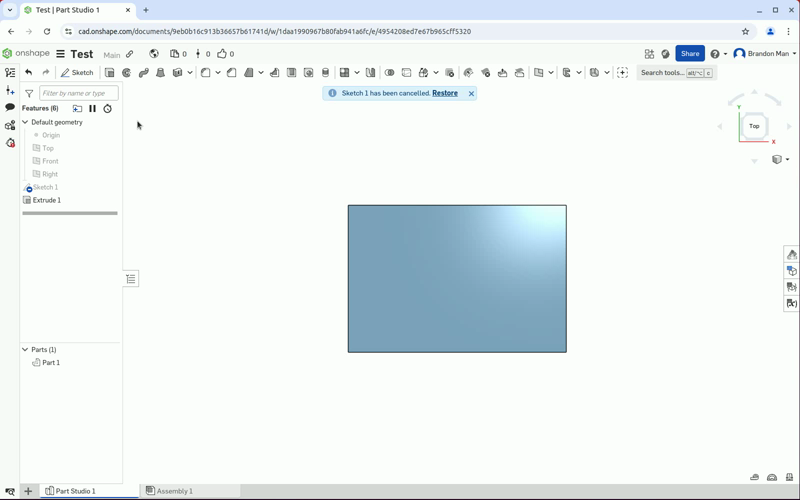
key(shift+h)
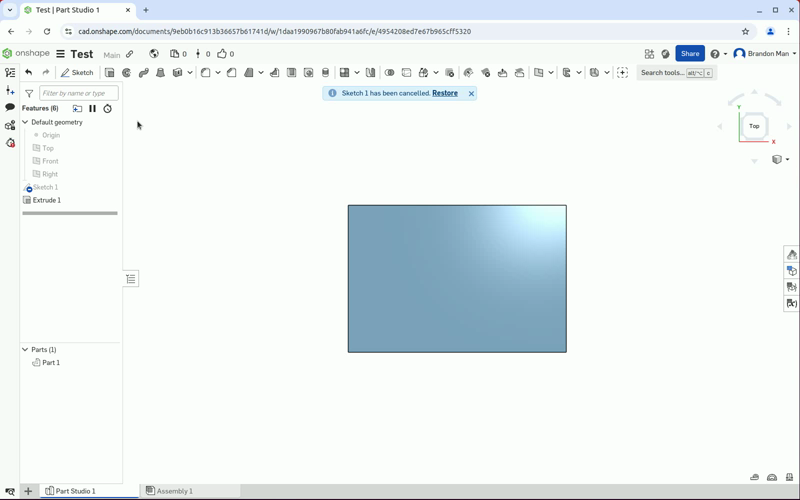
mouse_move(73, 189)
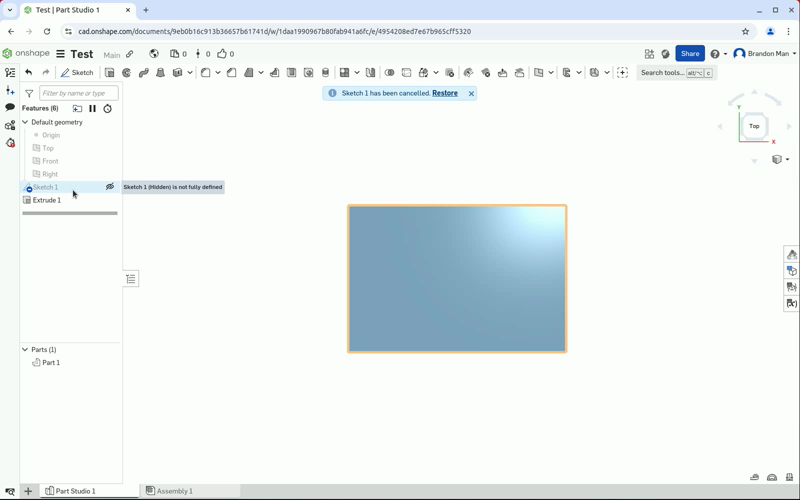
click(73, 189)
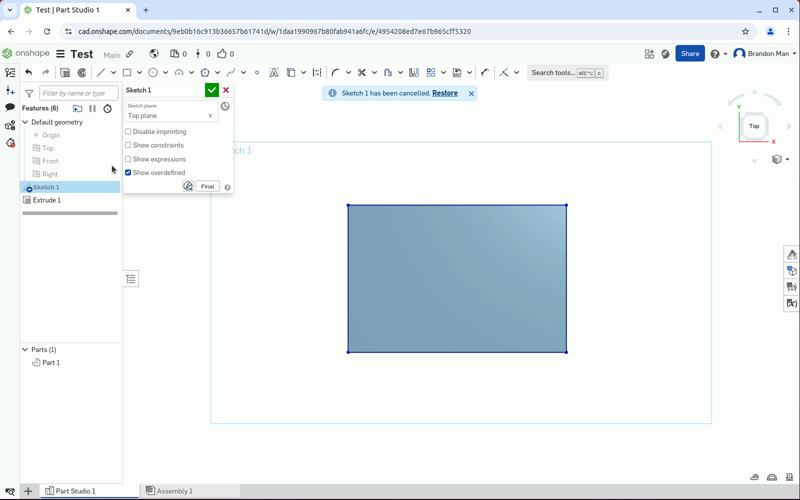
mouse_move(229, 92)
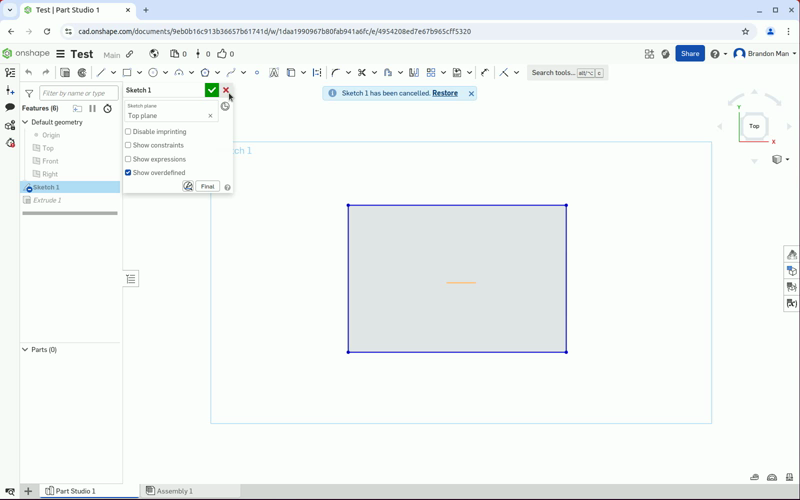
click(229, 92)
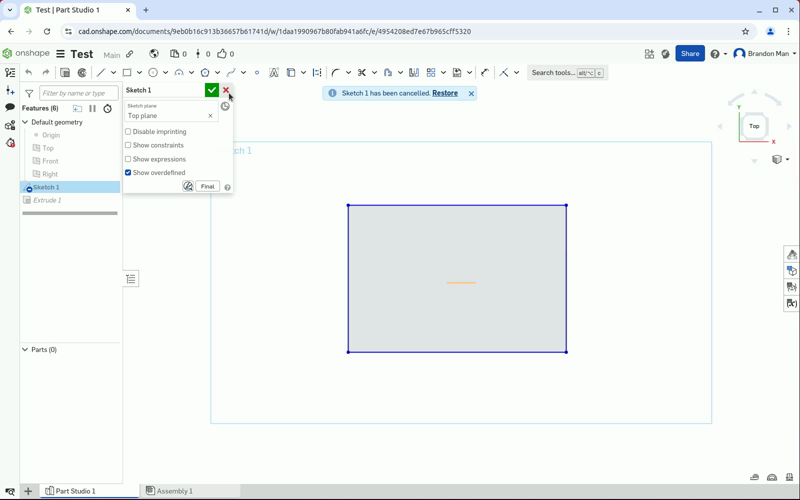
key(shift+s)
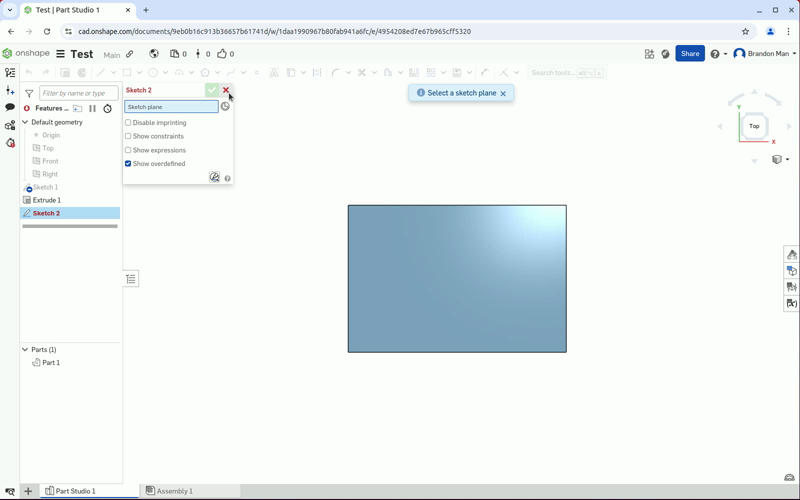
mouse_move(73, 150)
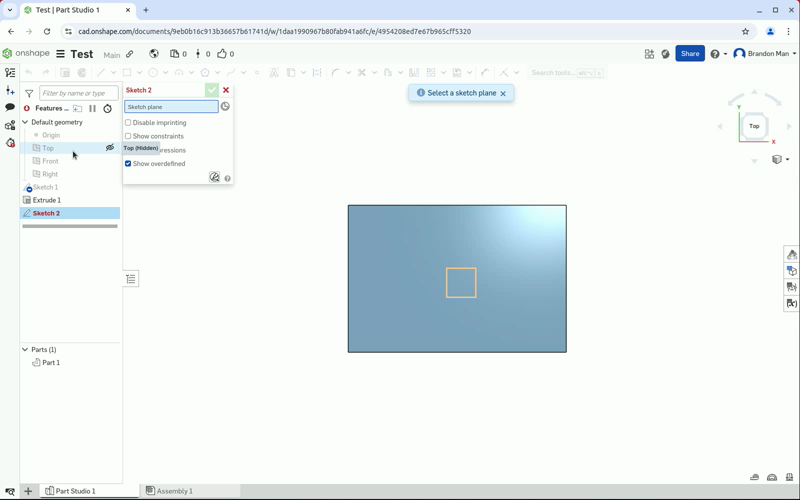
click(73, 150)
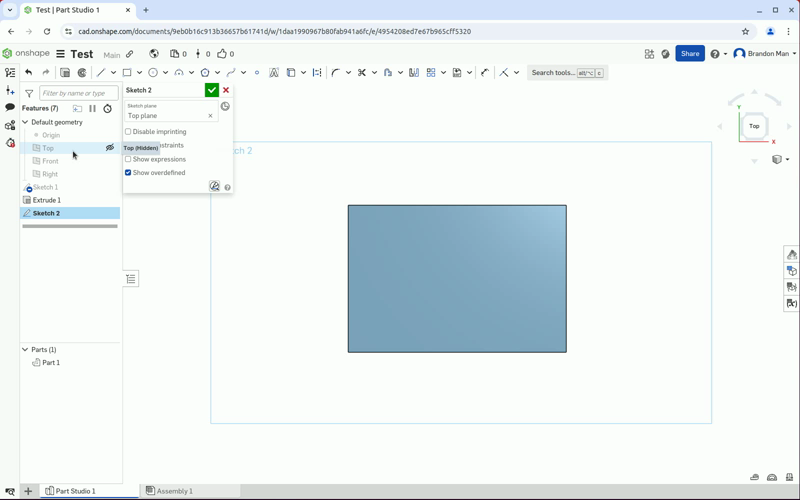
mouse_move(73, 352)
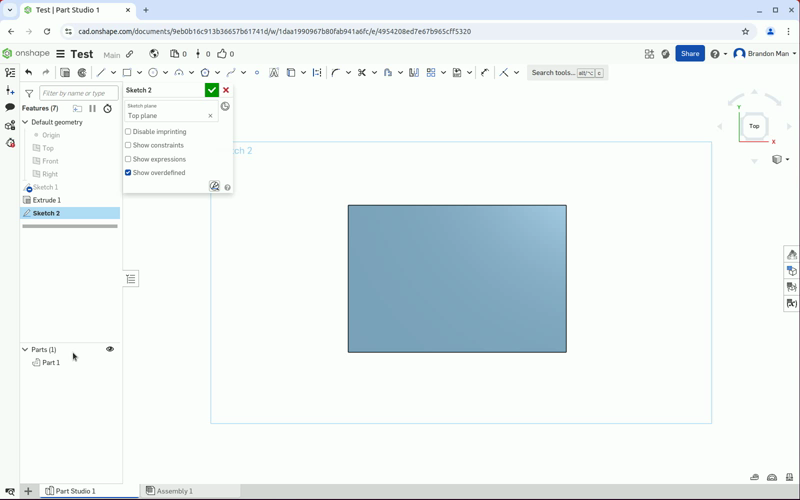
key(y)
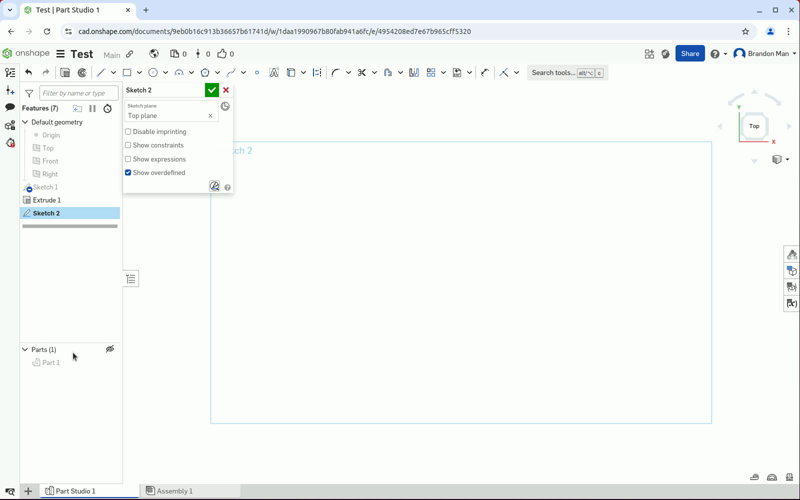
key(l)
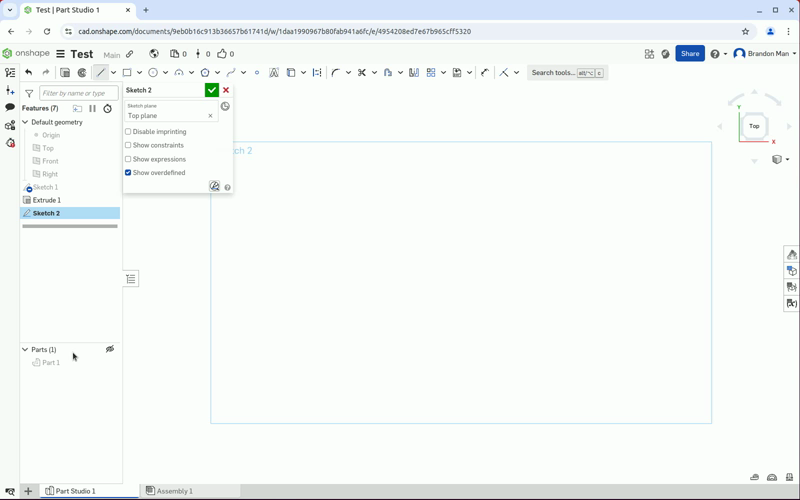
key_down(shift)
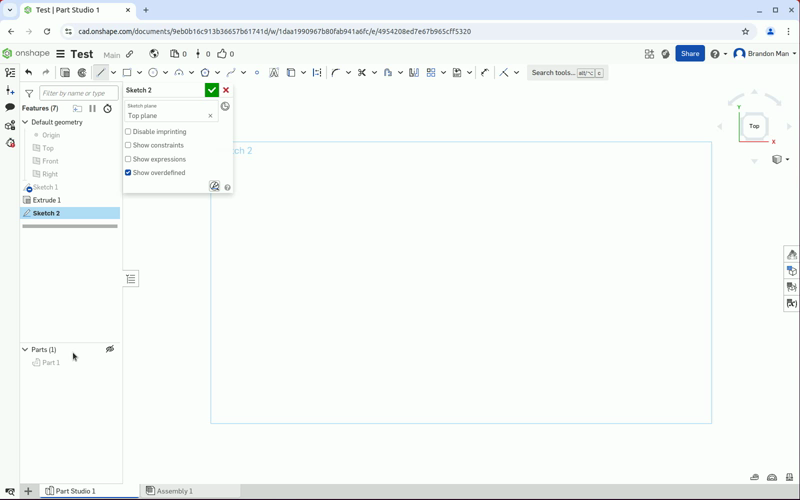
mouse_move(410, 332)
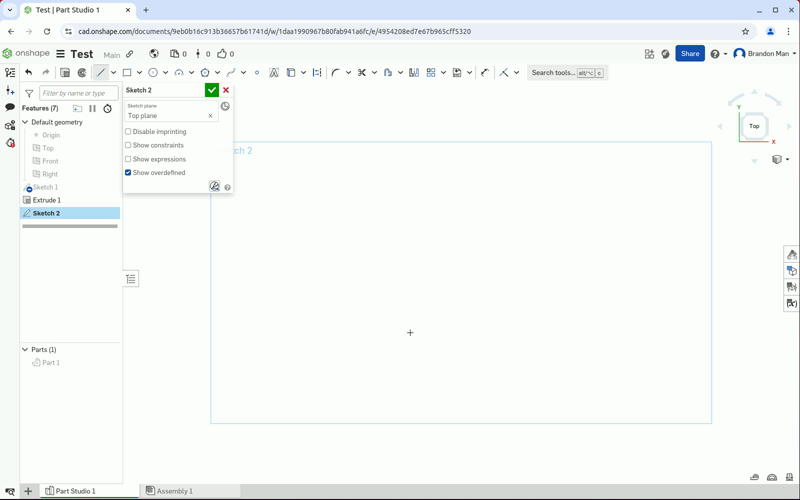
click(410, 332)
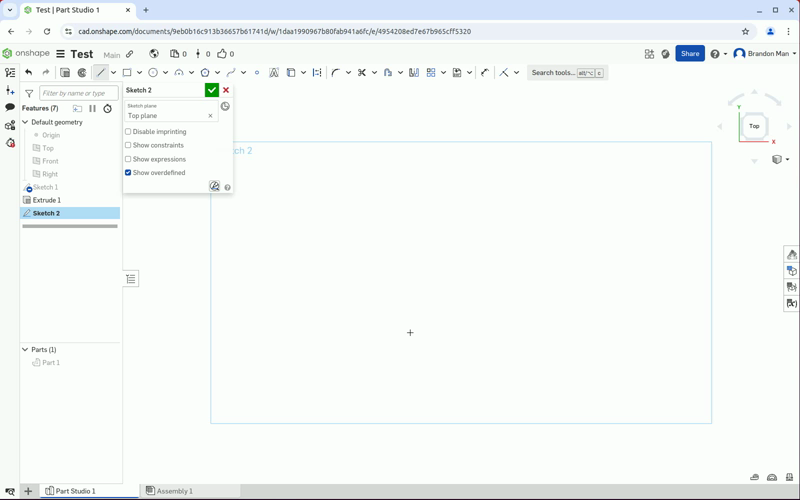
key_up(shift)
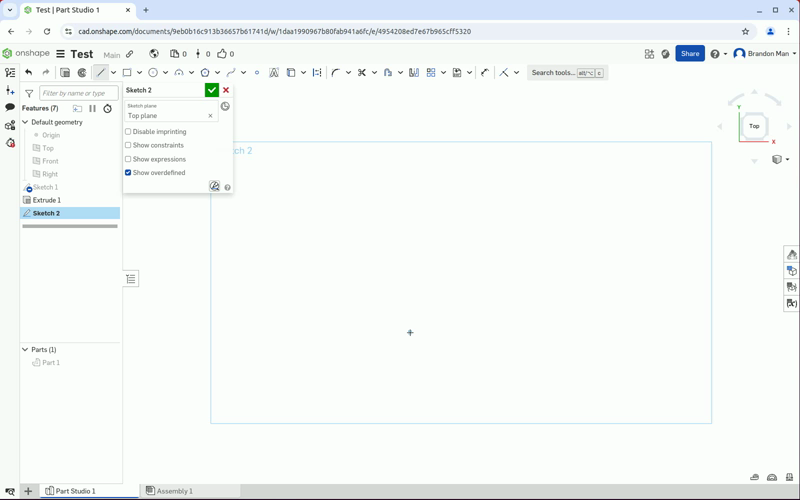
key_down(shift)
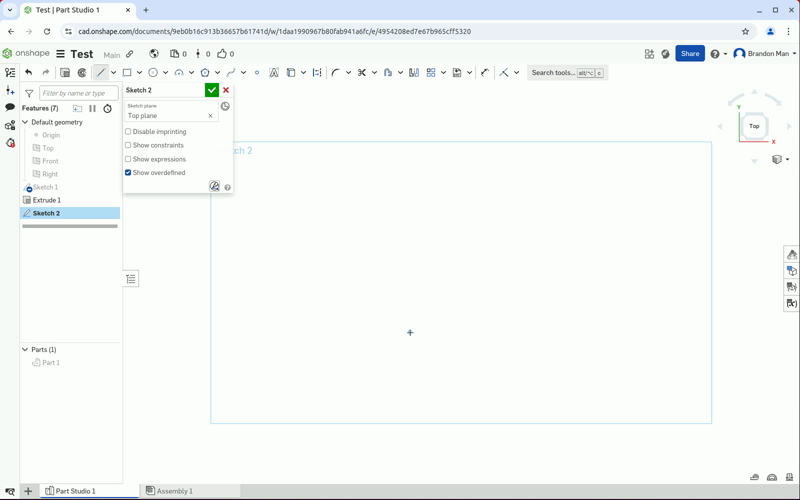
mouse_move(510, 332)
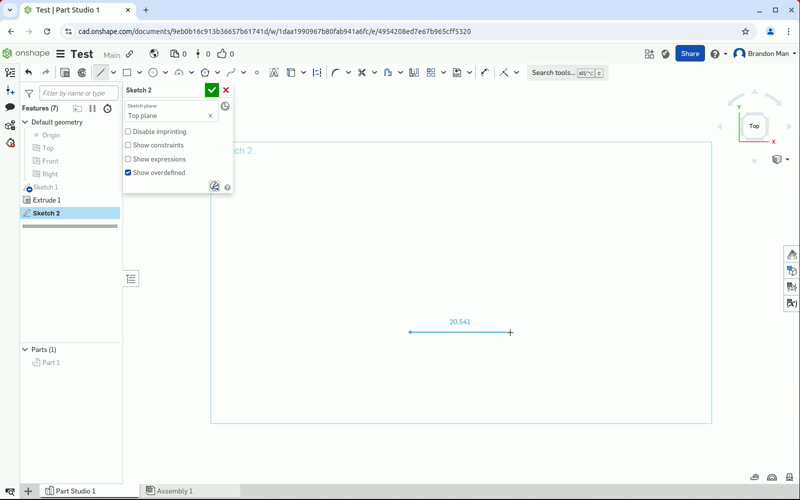
click(510, 332)
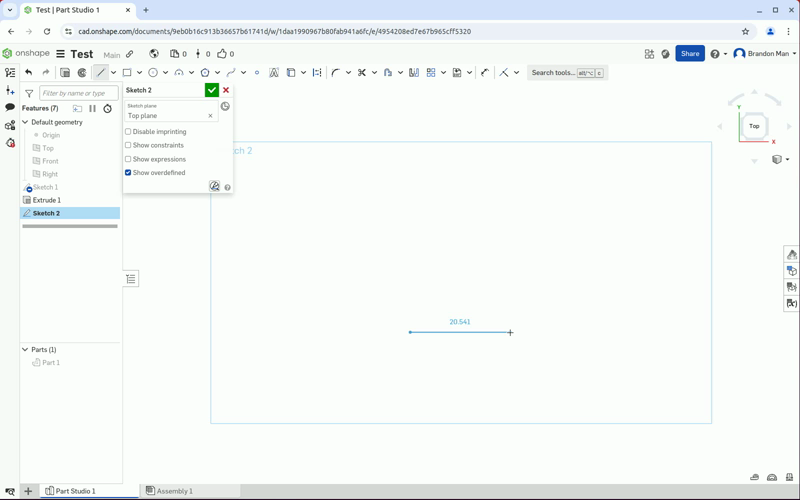
key_up(shift)
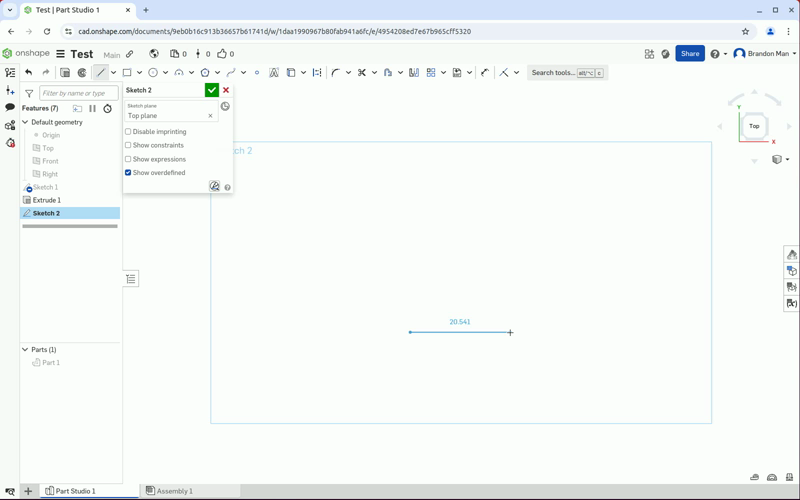
key_down(shift)
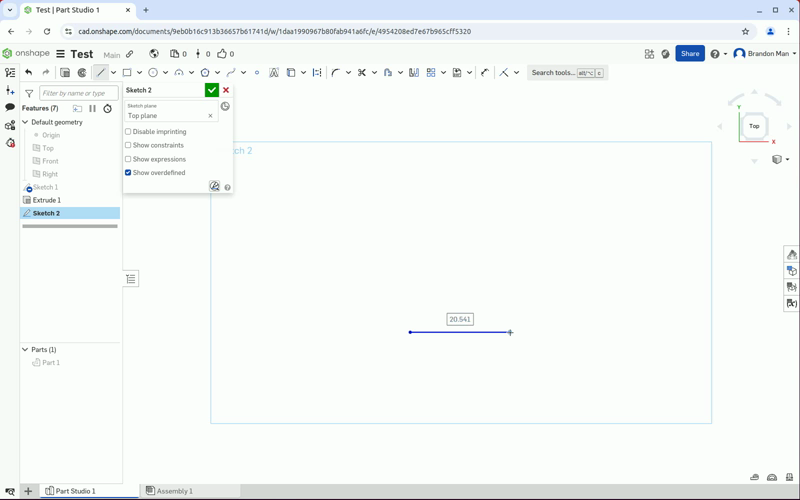
mouse_move(510, 233)
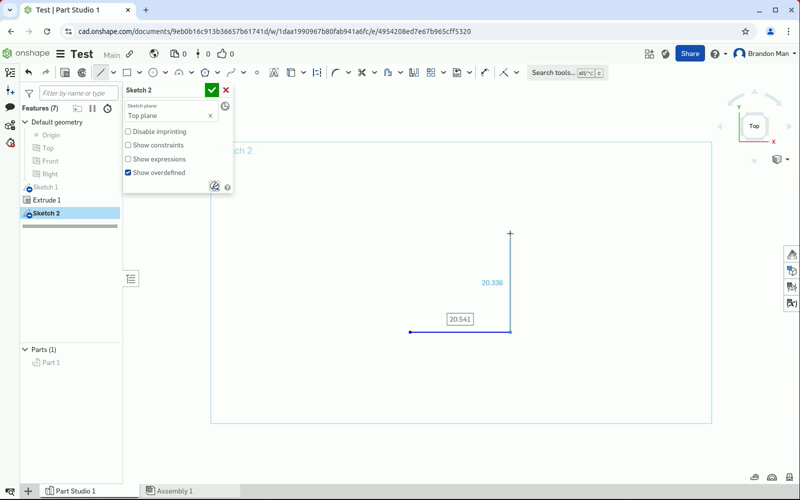
click(510, 233)
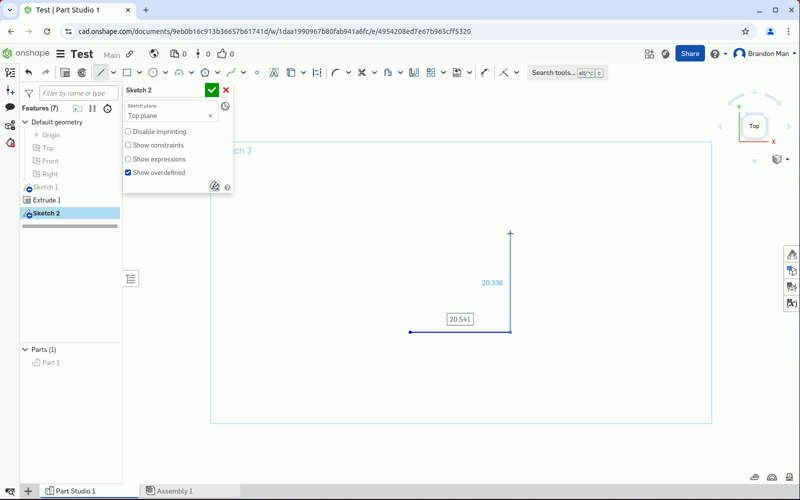
key_up(shift)
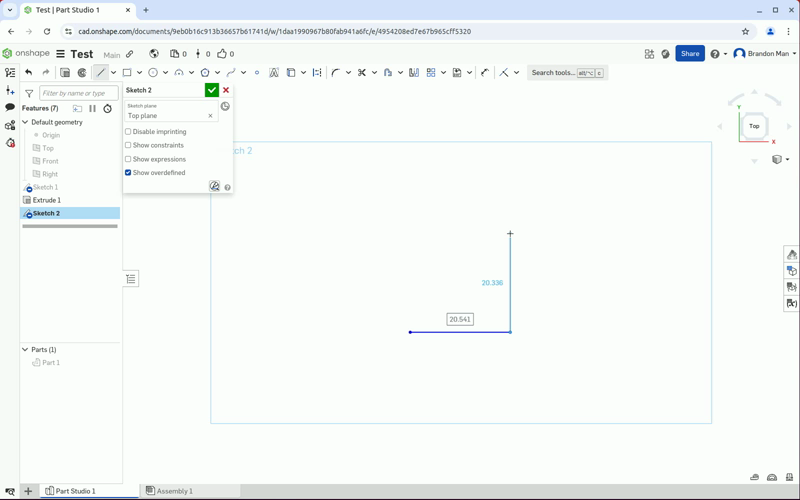
key_down(shift)
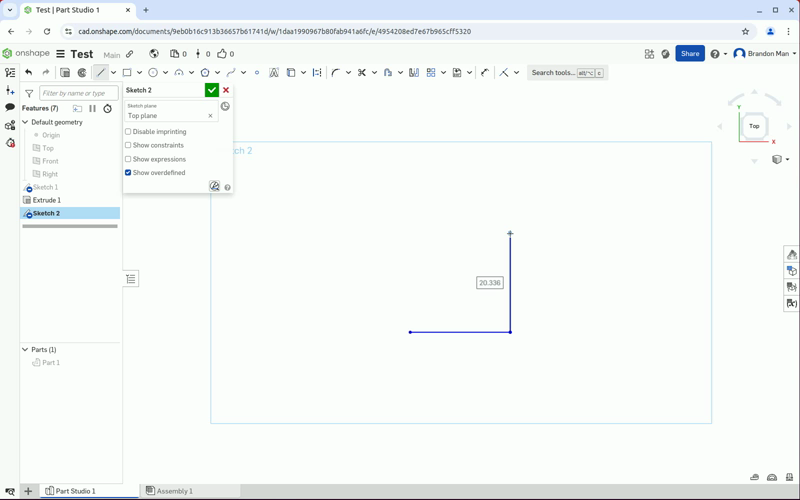
mouse_move(410, 233)
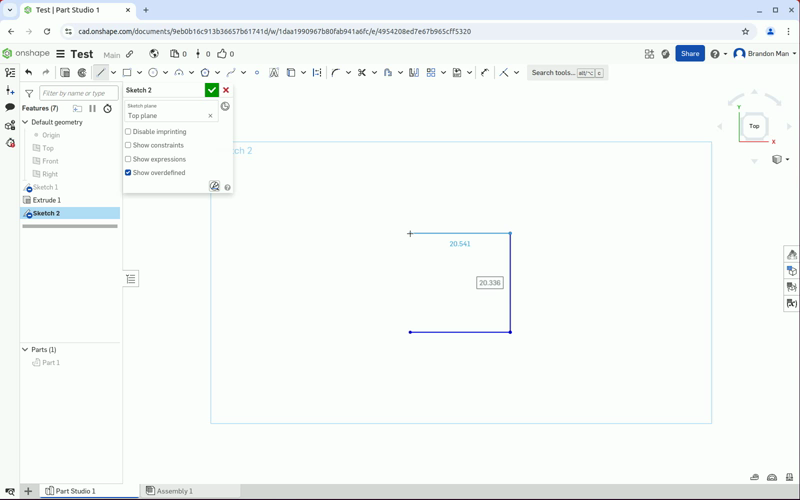
click(410, 233)
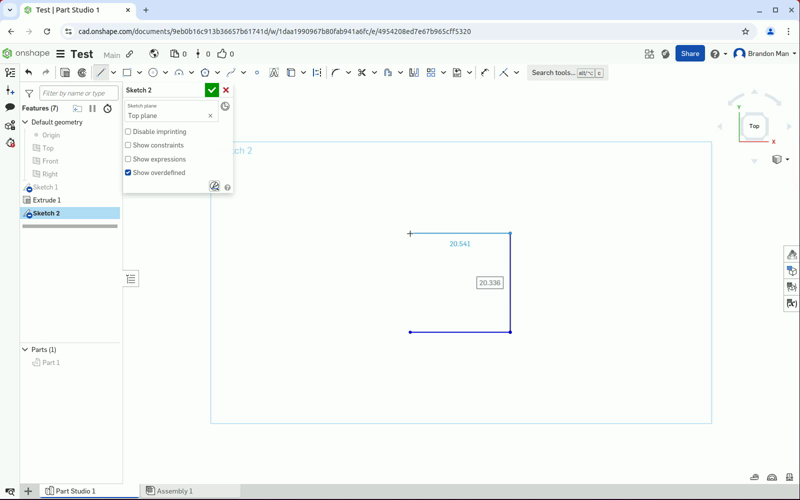
key_up(shift)
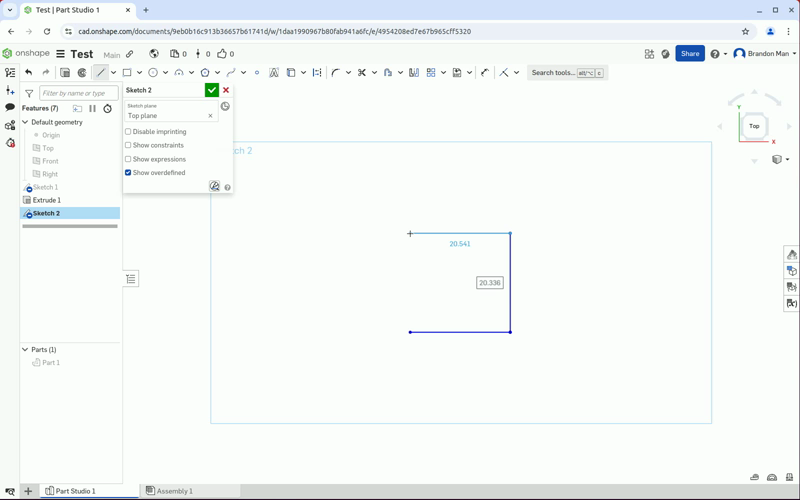
key_down(shift)
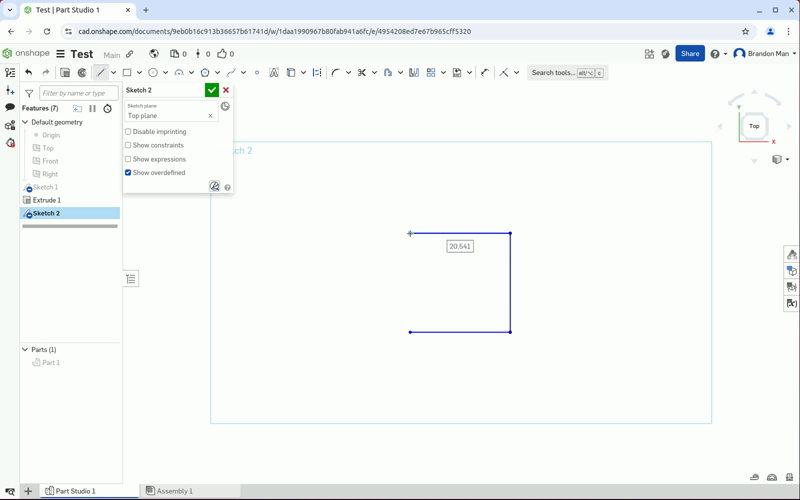
mouse_move(410, 332)
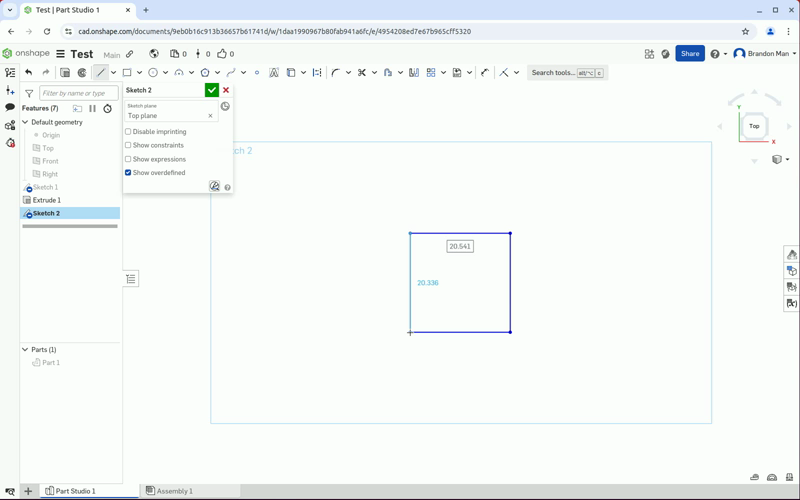
key_up(shift)
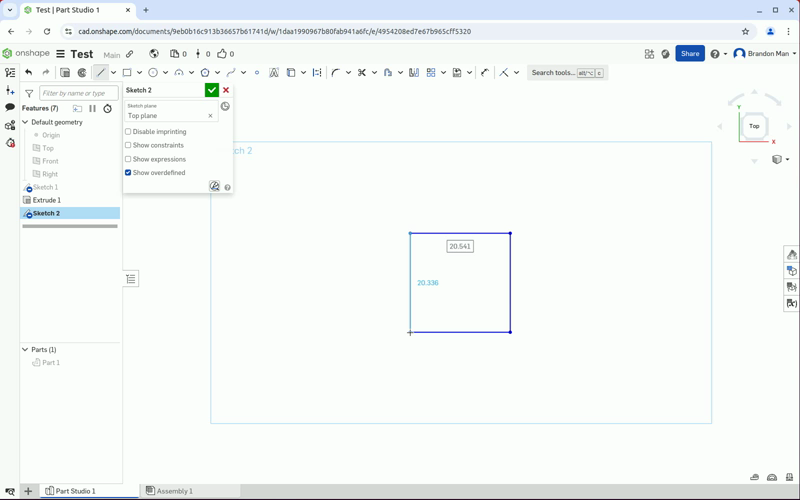
click(410, 332)
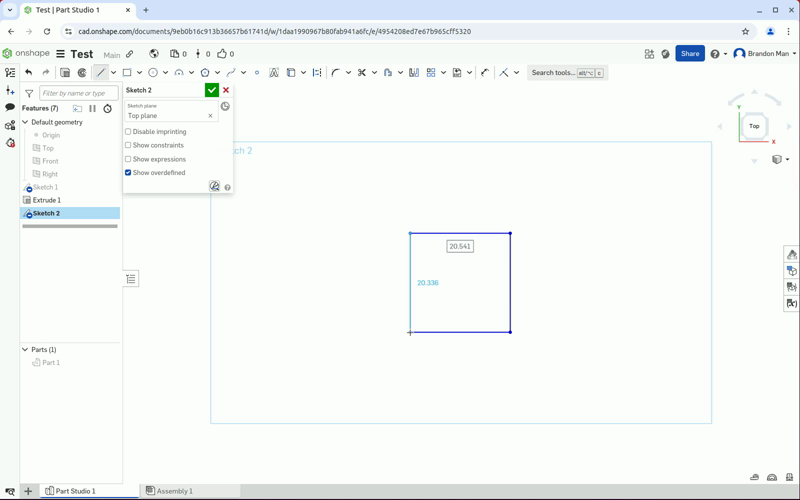
key(esc)
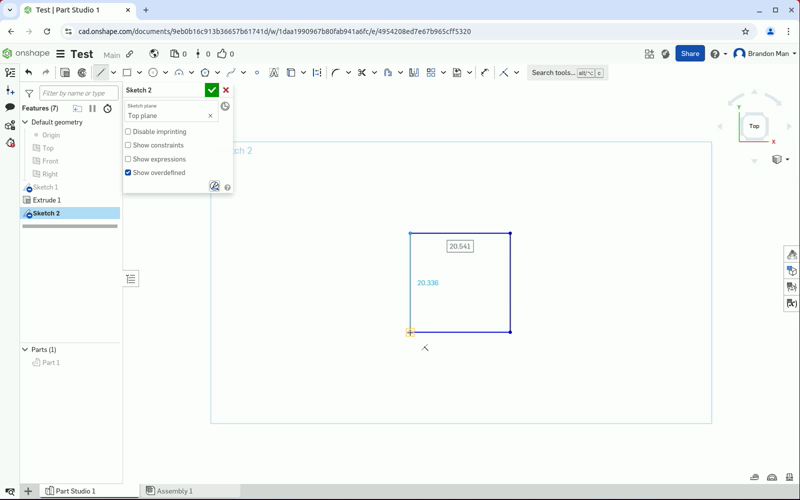
mouse_move(456, 305)
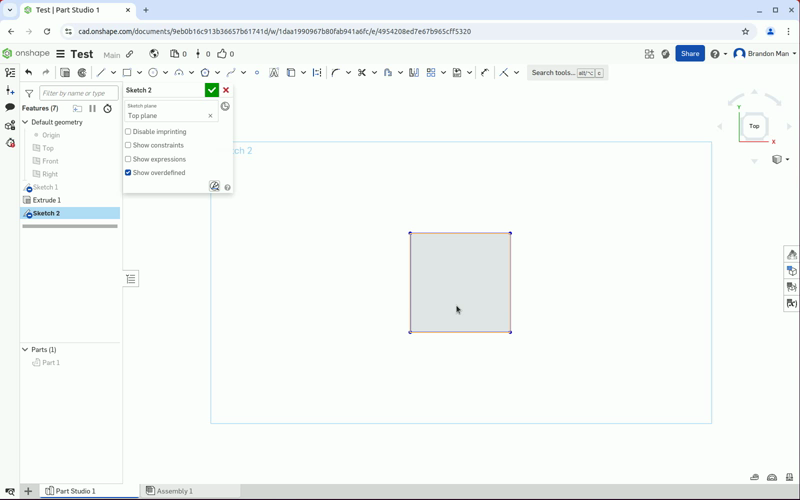
click(456, 305)
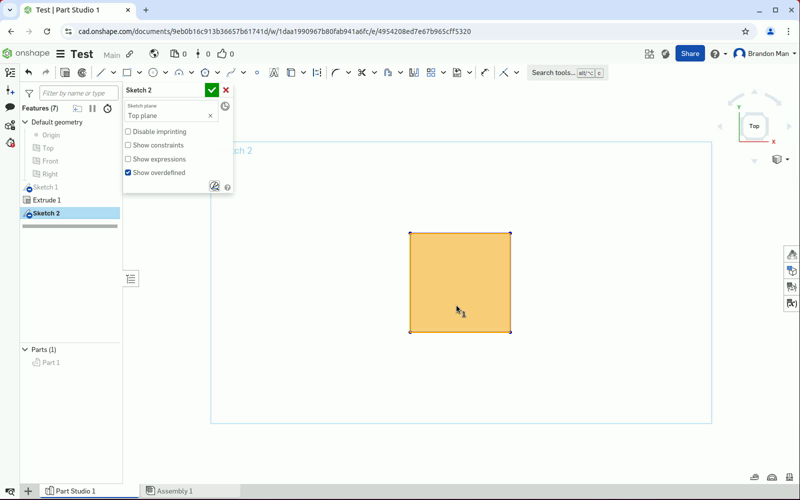
mouse_move(73, 352)
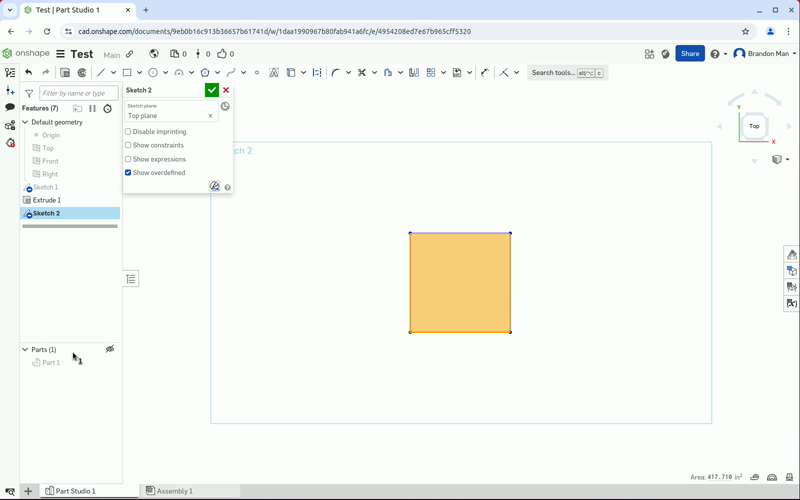
key(shift+y)
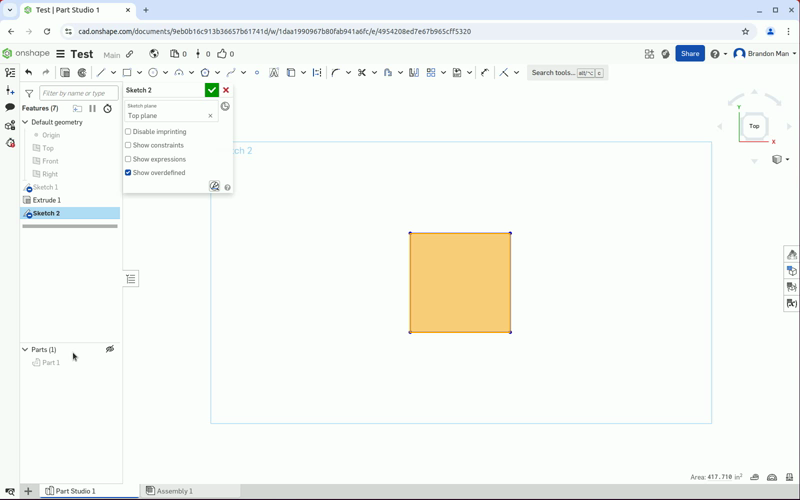
key(shift+e)
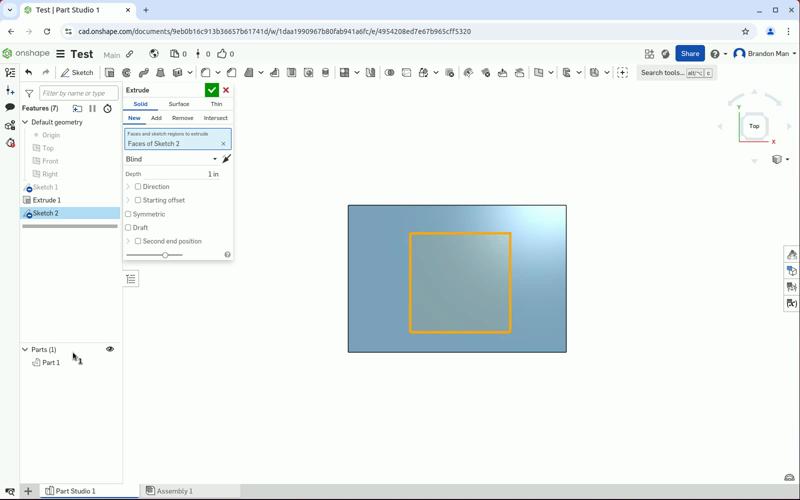
mouse_move(143, 106)
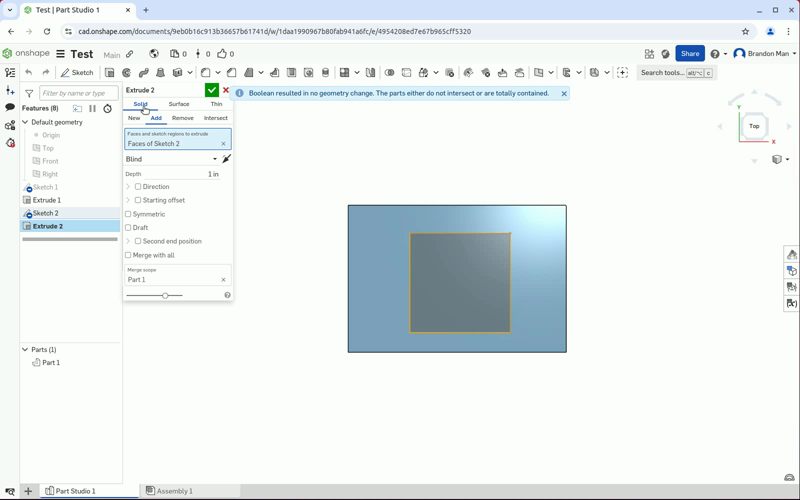
click(143, 106)
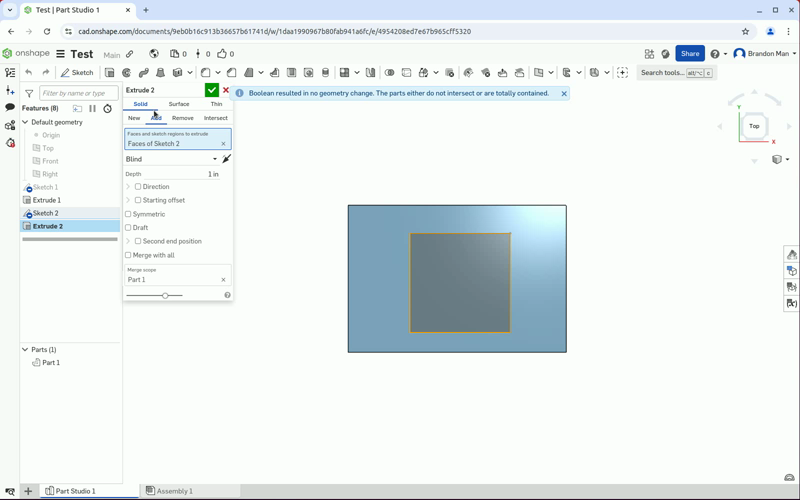
mouse_move(186, 120)
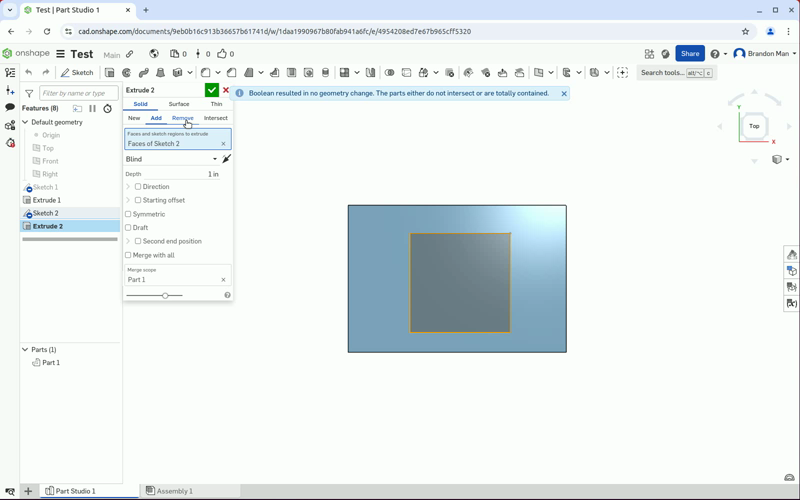
click(186, 120)
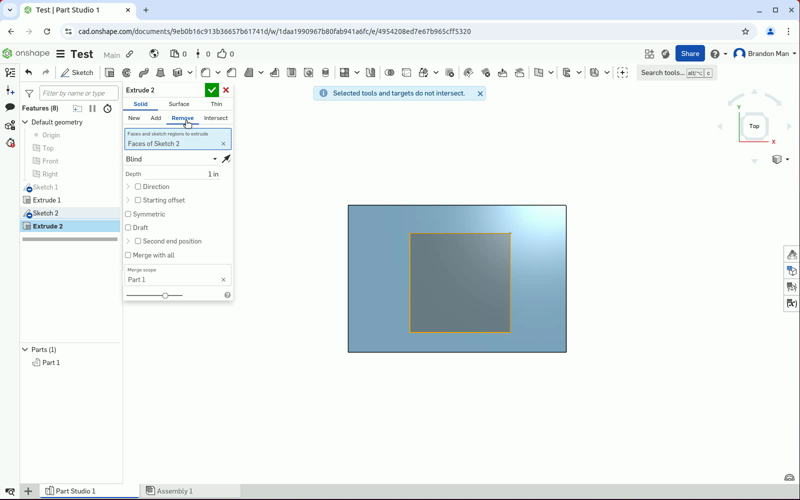
key(tab, 4)
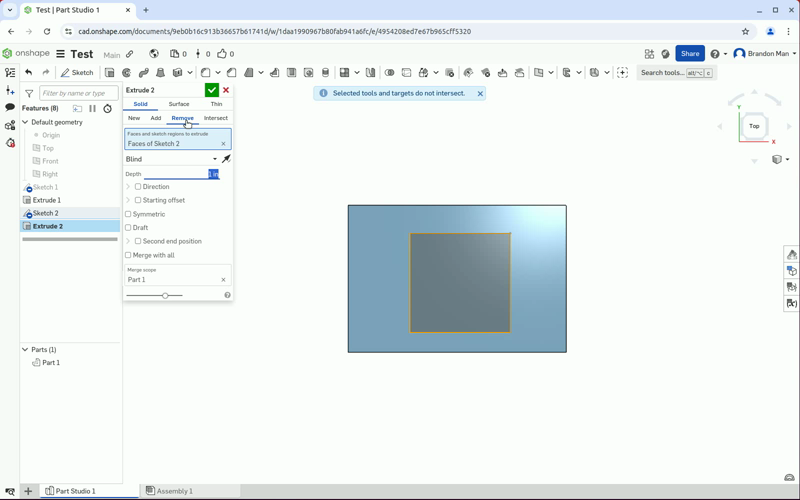
text(5.296)
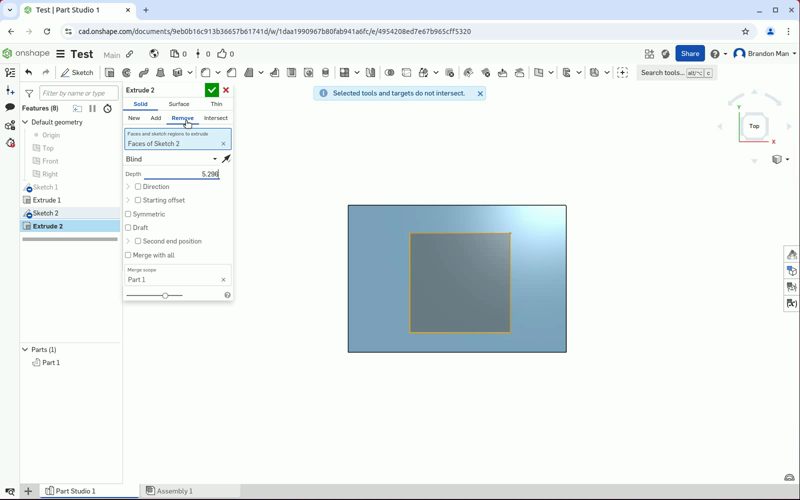
key(tab, 6)
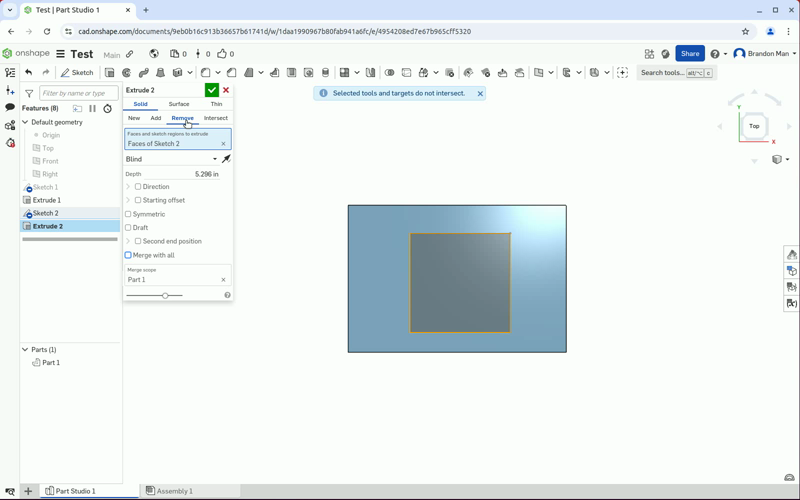
key(space)
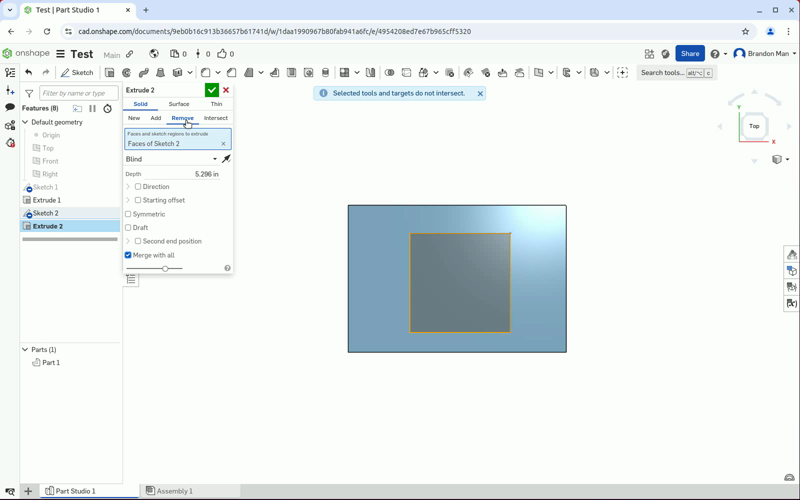
key(enter)
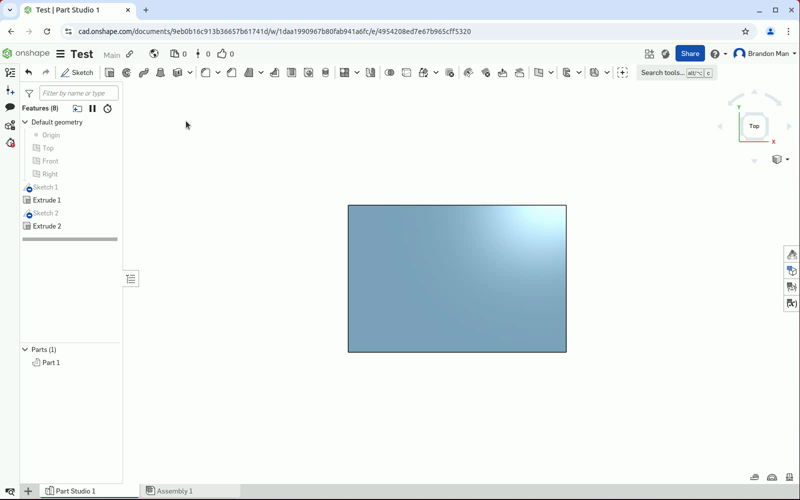
key(shift+h)
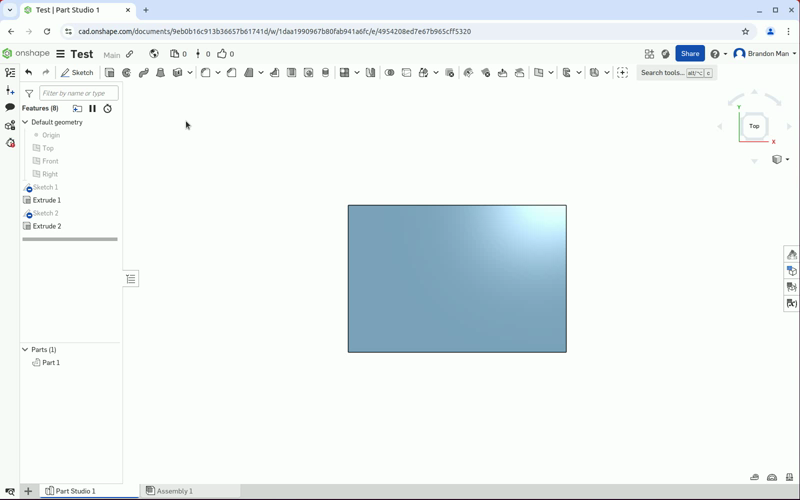
key(shift+h)
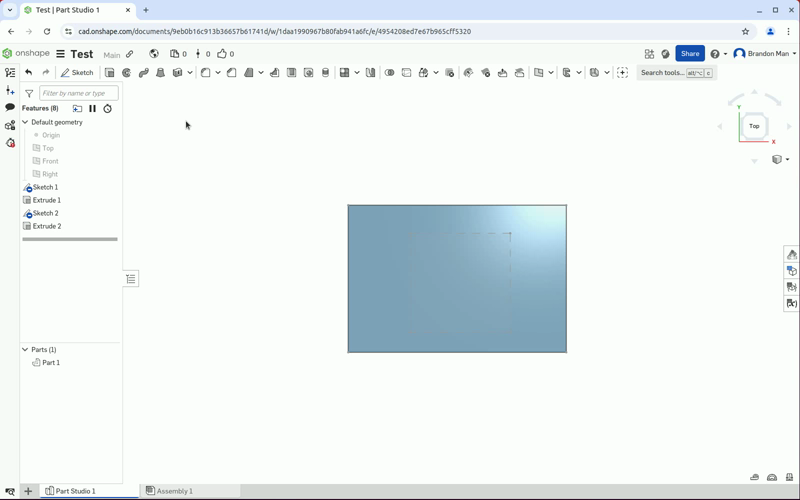
key(shift+7)
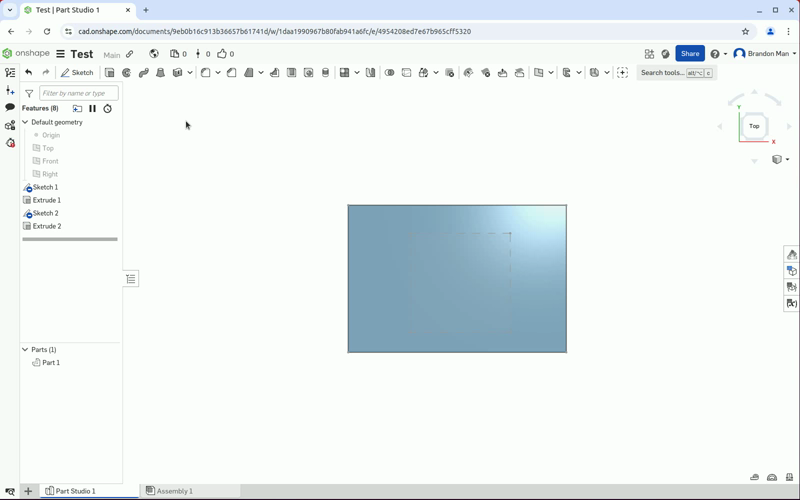
key(up, 3)
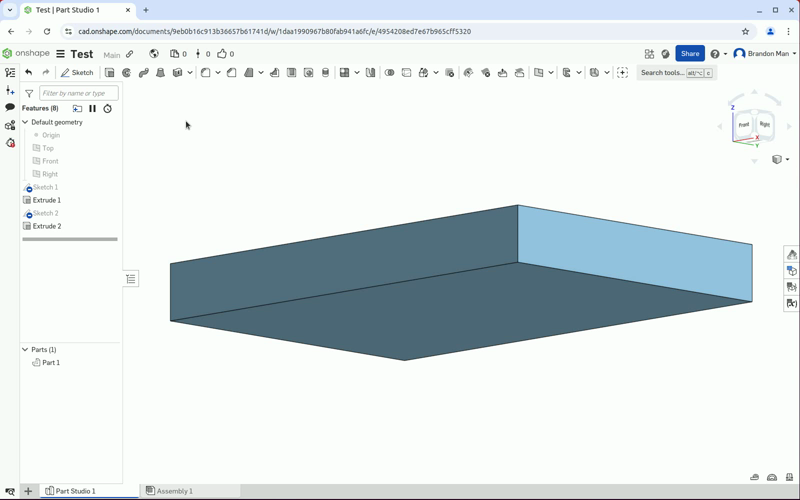
key(left, 3)
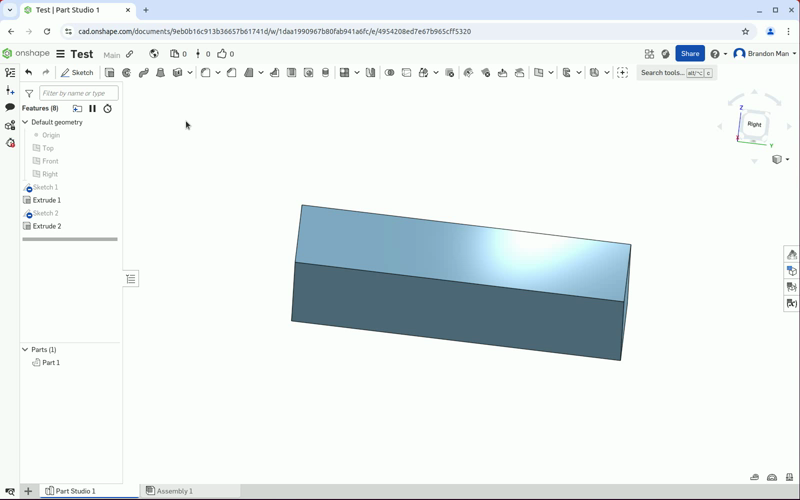
key(right, 3)
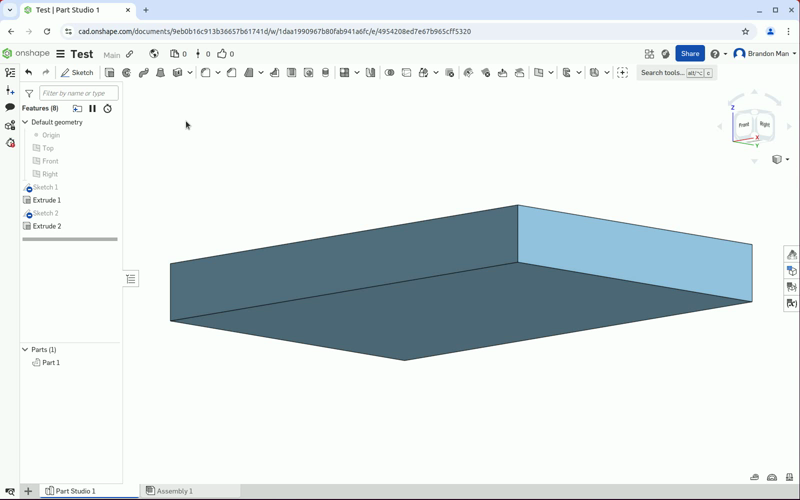
key(down, 3)
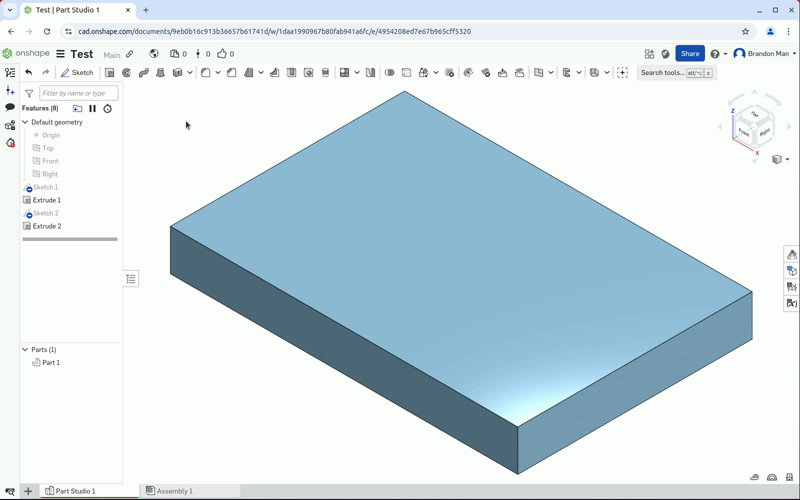
mouse_move(73, 189)
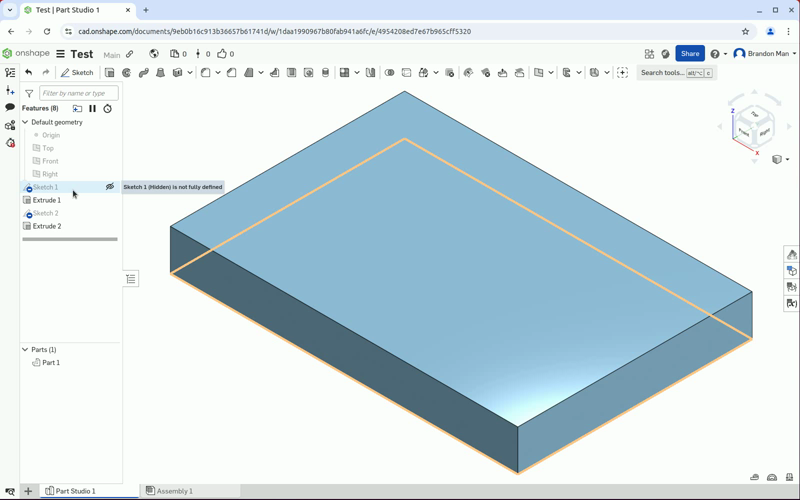
click(73, 189)